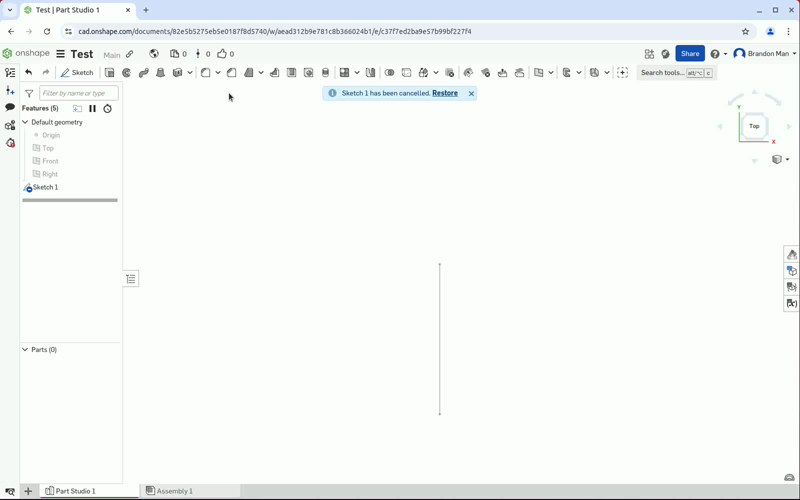
key(shift+h)
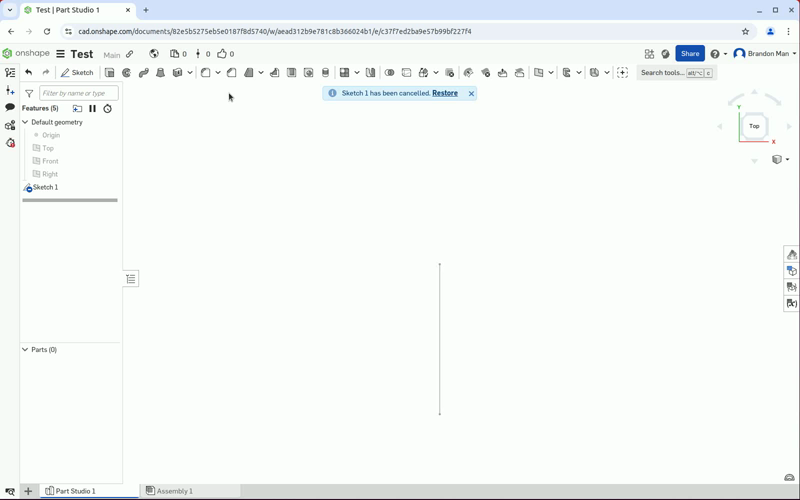
mouse_move(73, 352)
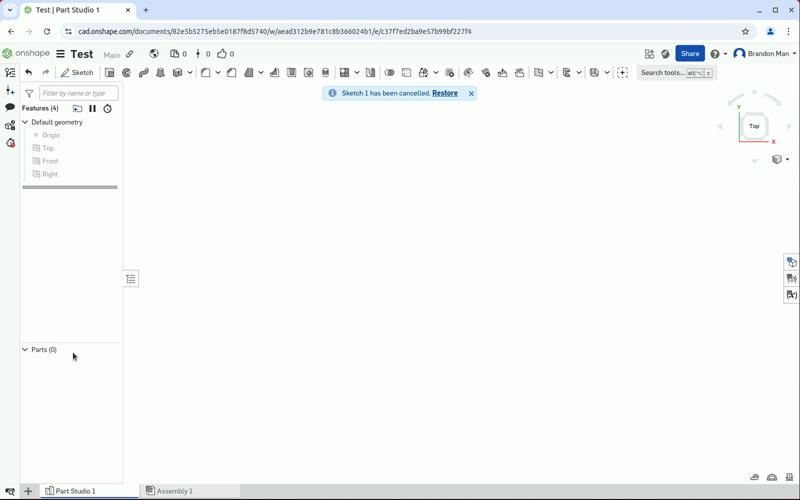
key(y)
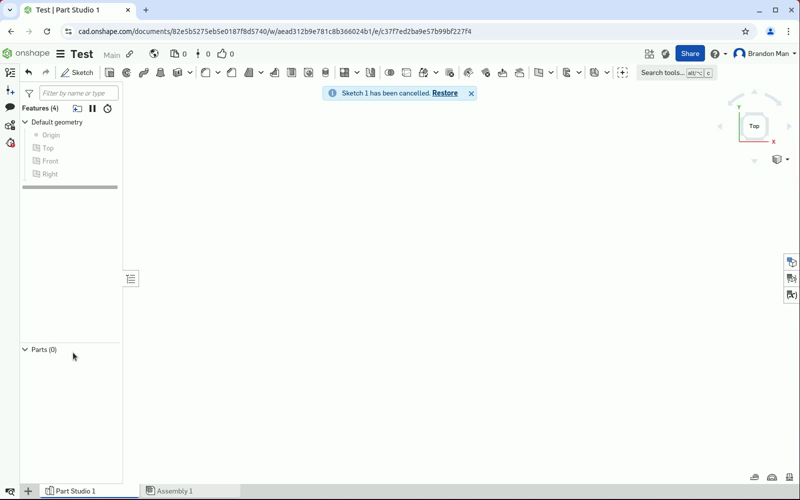
key(shift+p)
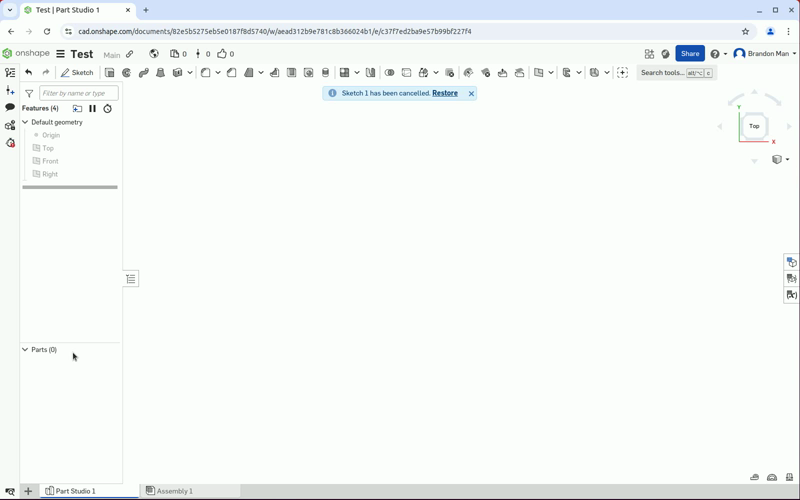
key(space)
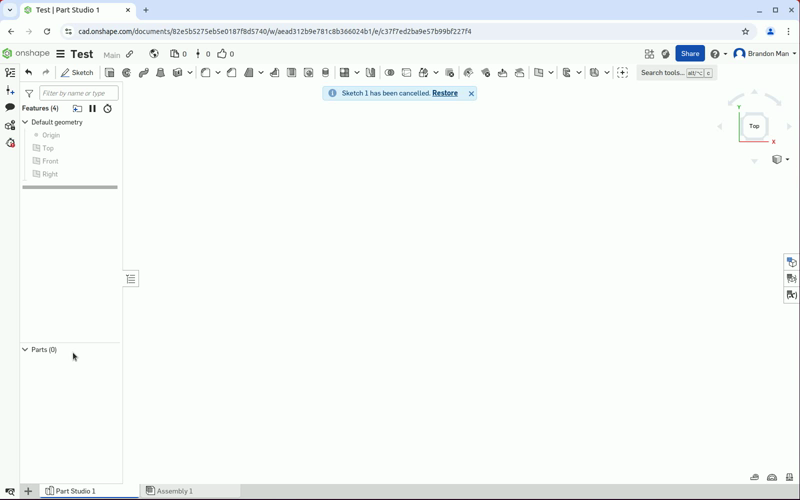
key_down(shift)
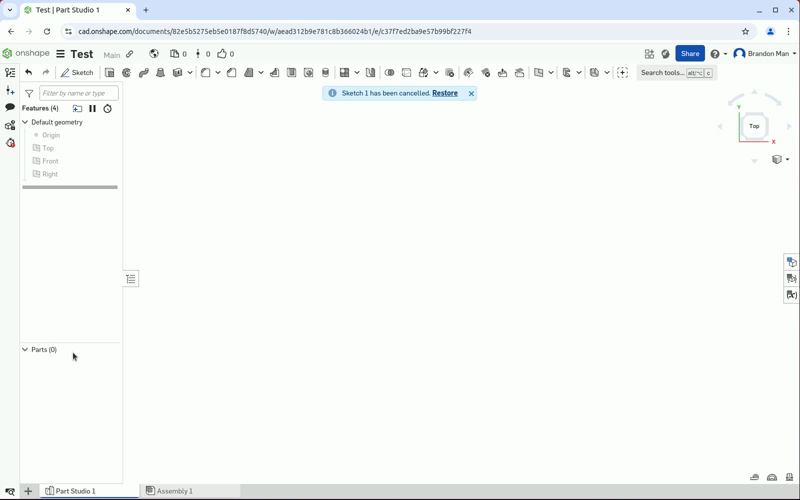
key(up)
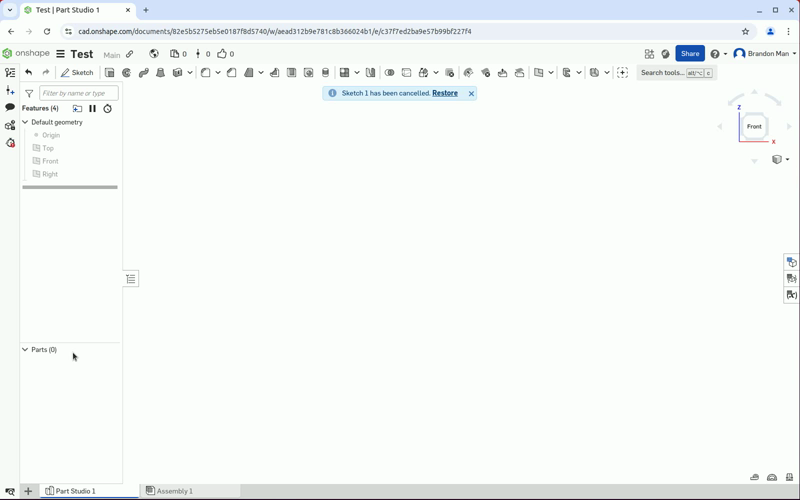
key_up(shift)
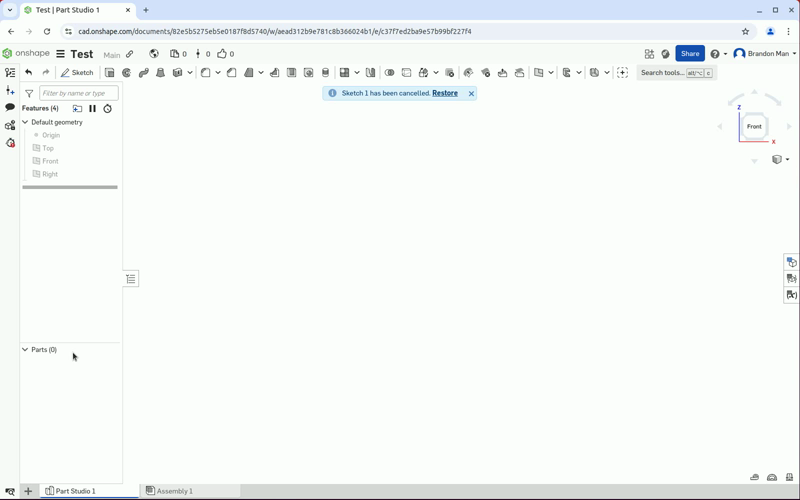
key(space)
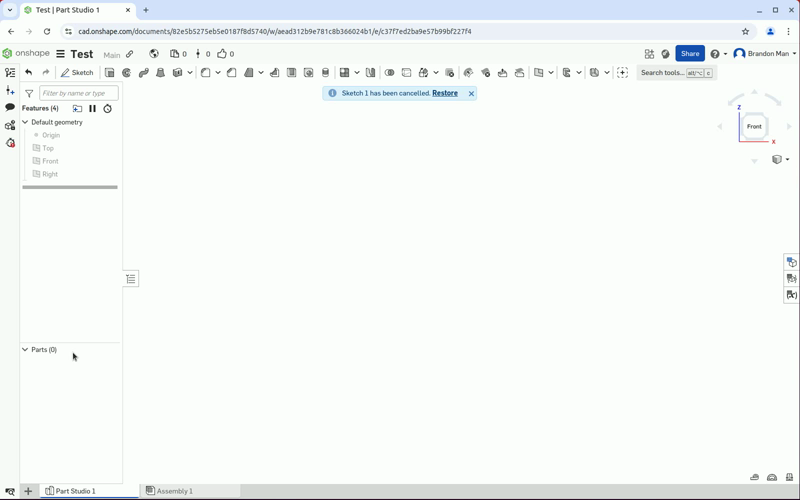
key_down(shift)
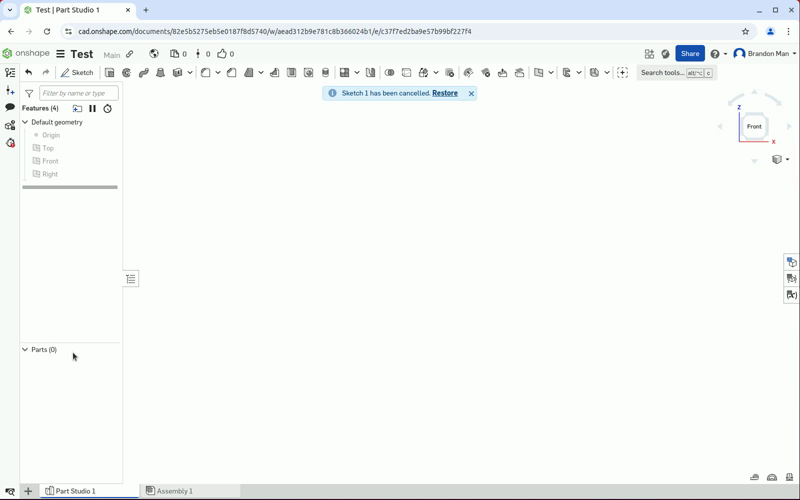
key(left)
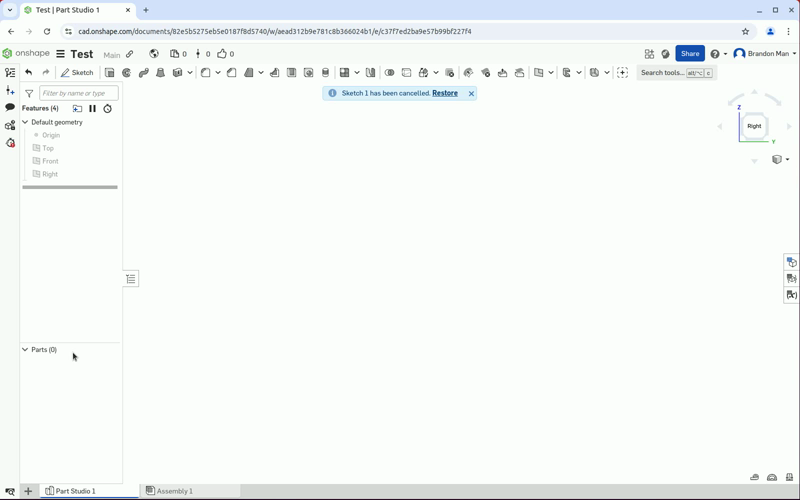
key_up(shift)
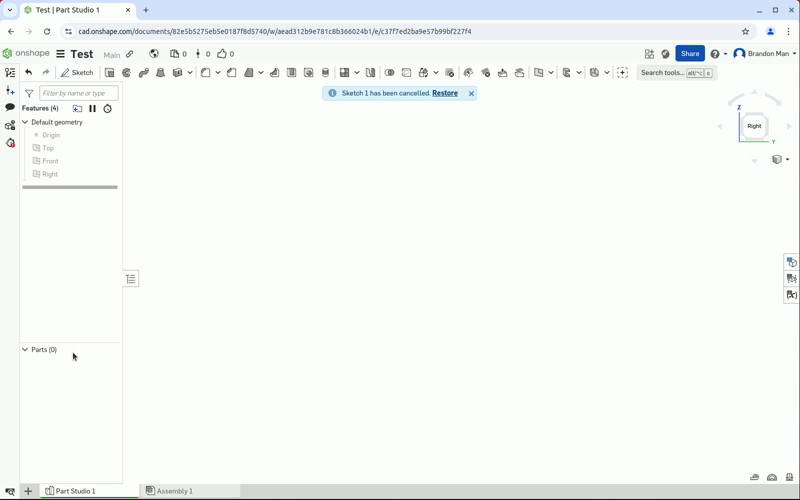
mouse_move(73, 352)
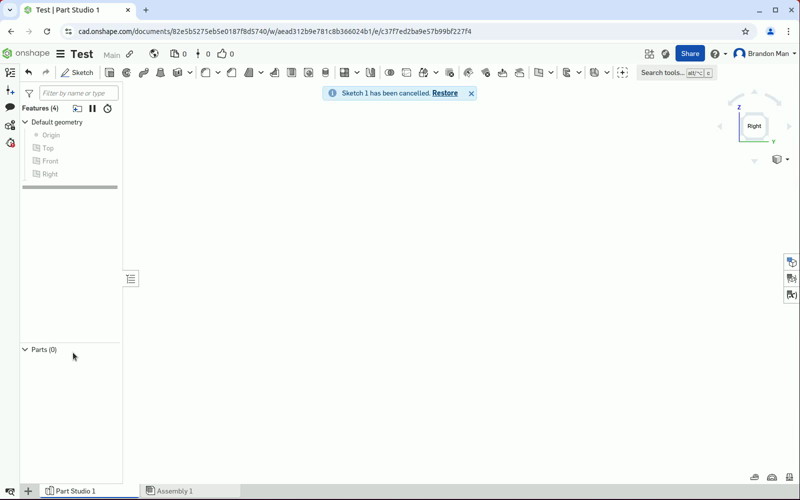
key(shift+y)
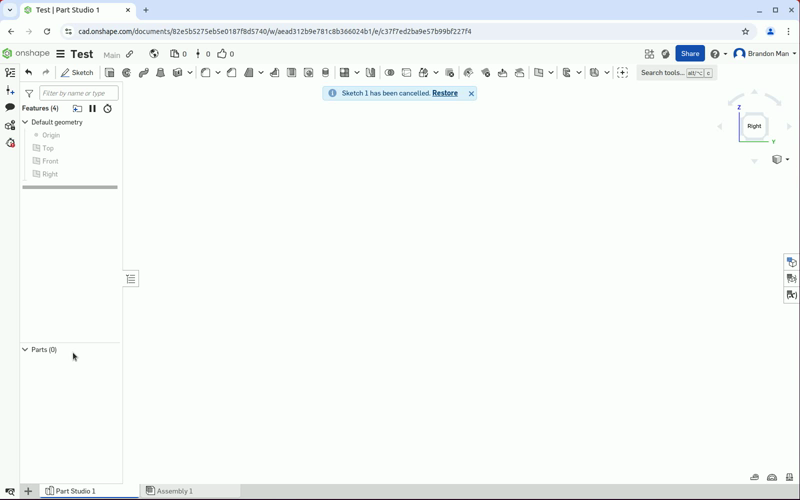
key(shift+s)
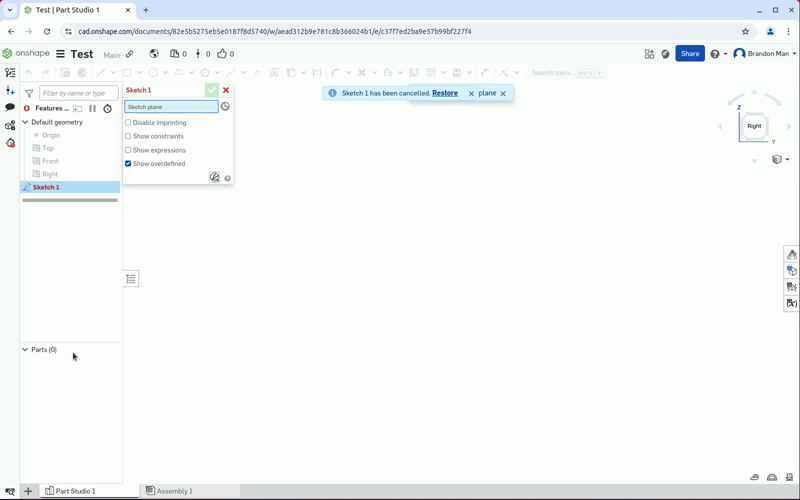
mouse_move(73, 176)
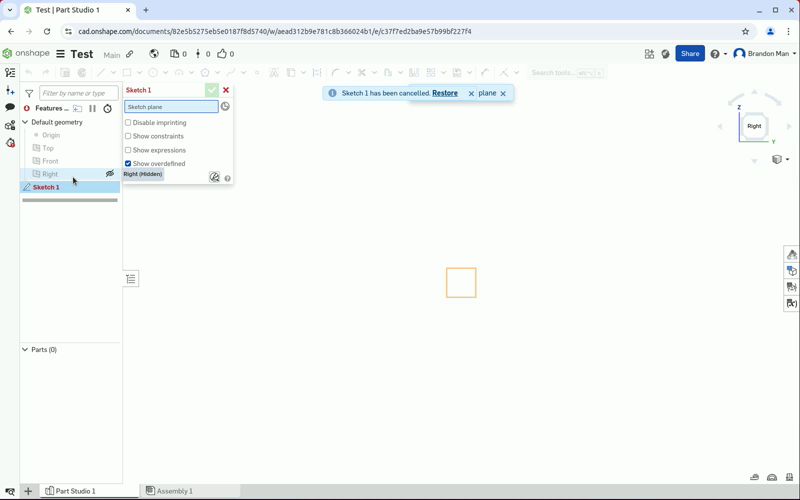
click(73, 176)
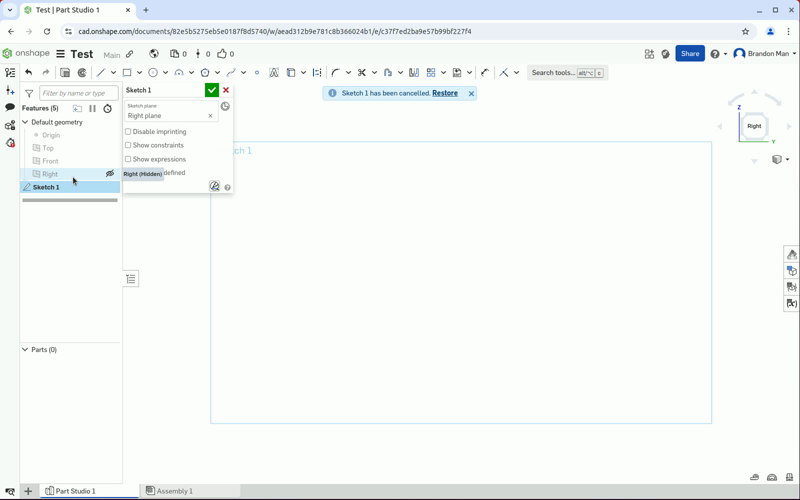
mouse_move(73, 352)
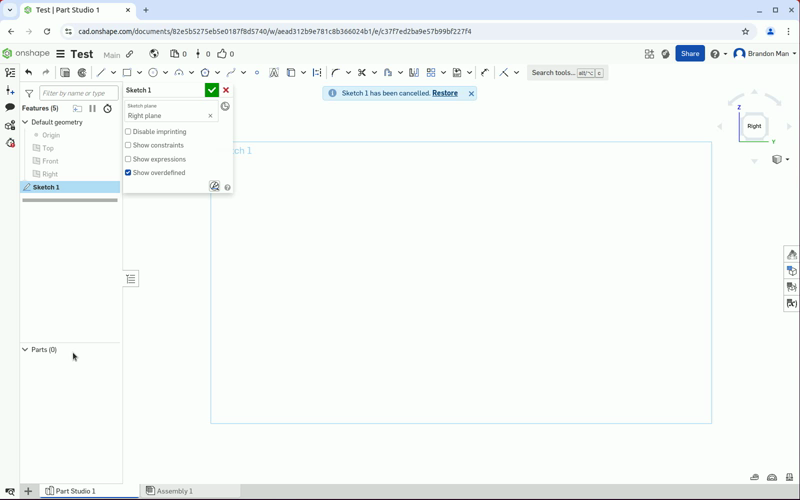
key(y)
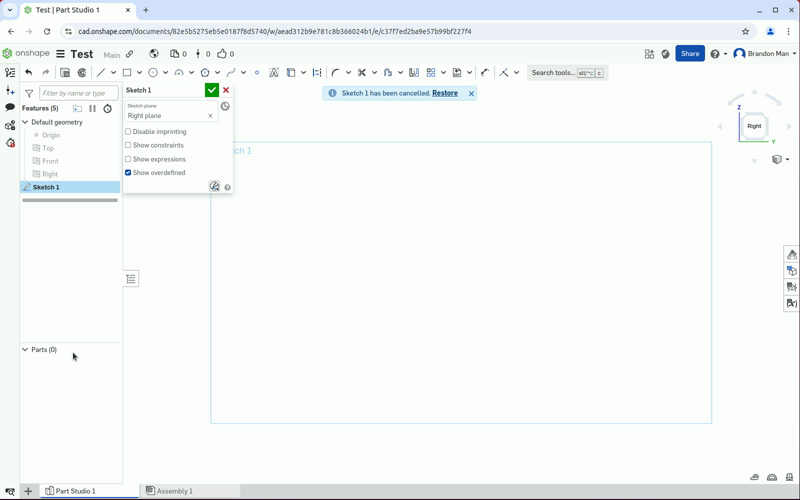
key(c)
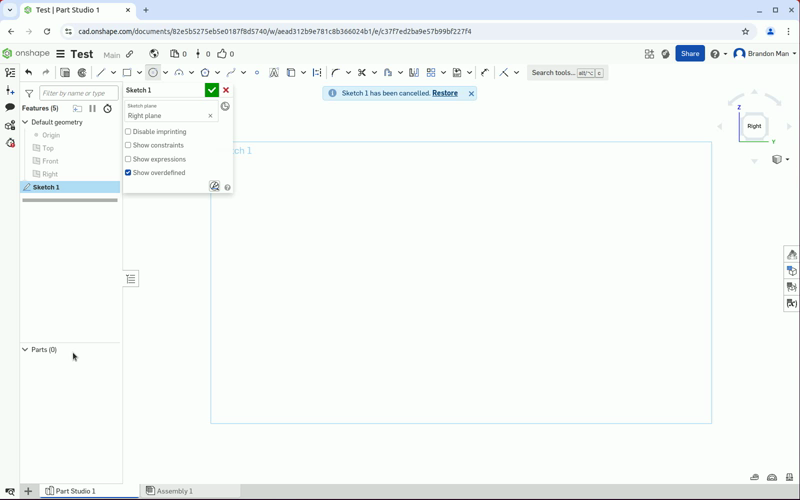
key_down(shift)
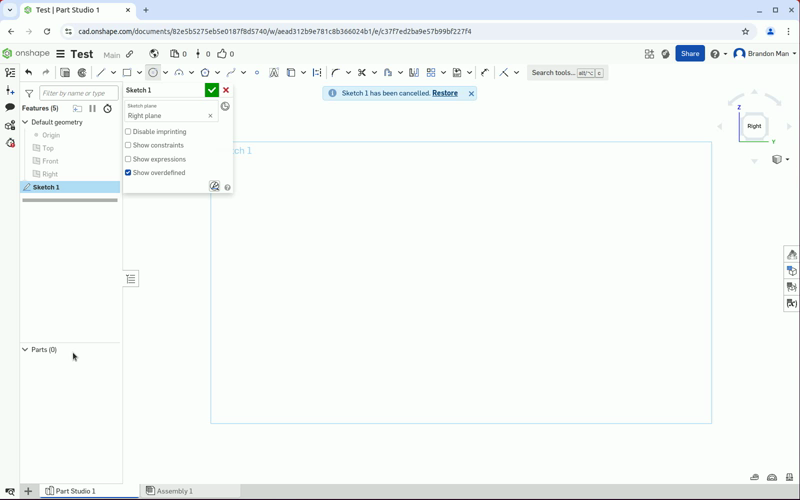
mouse_move(461, 282)
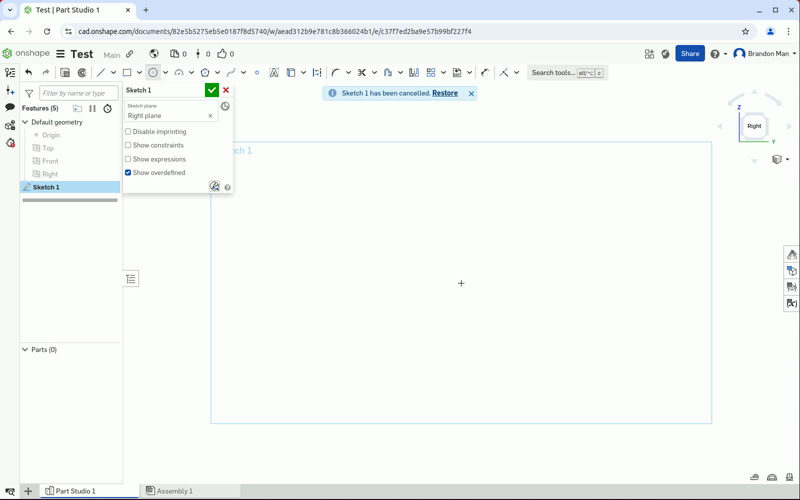
click(461, 282)
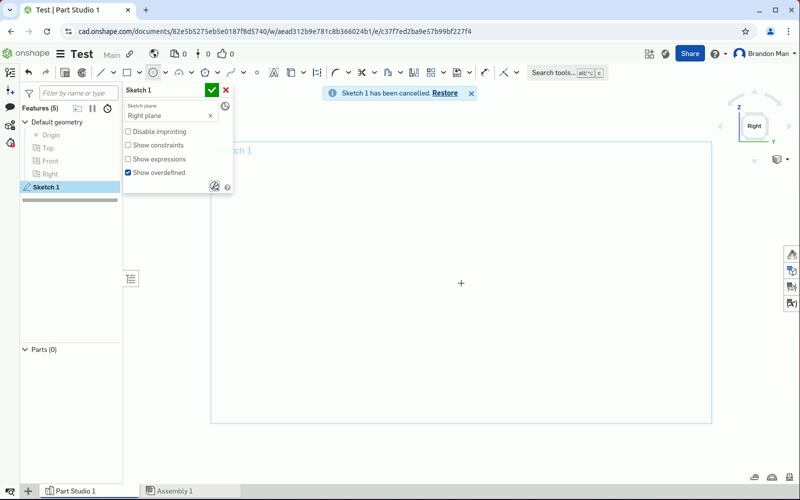
key_up(shift)
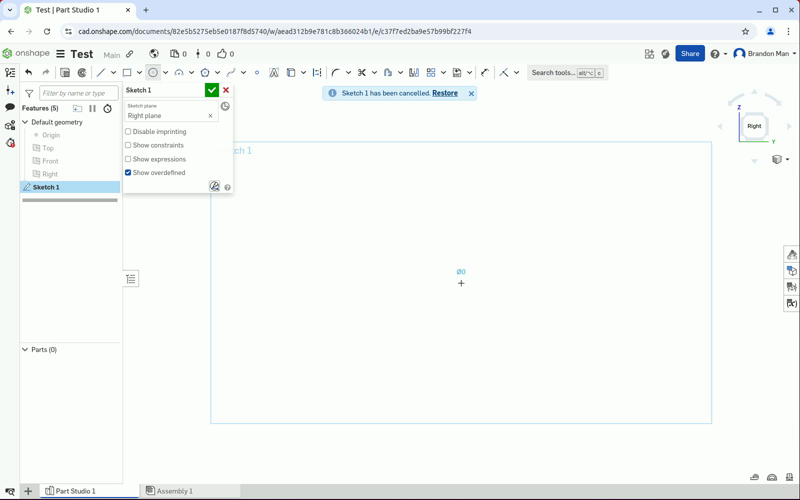
mouse_move(499, 282)
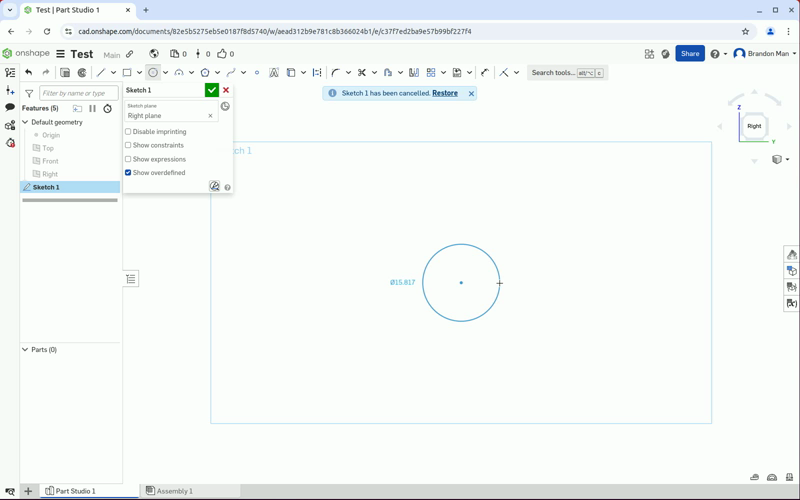
click(499, 282)
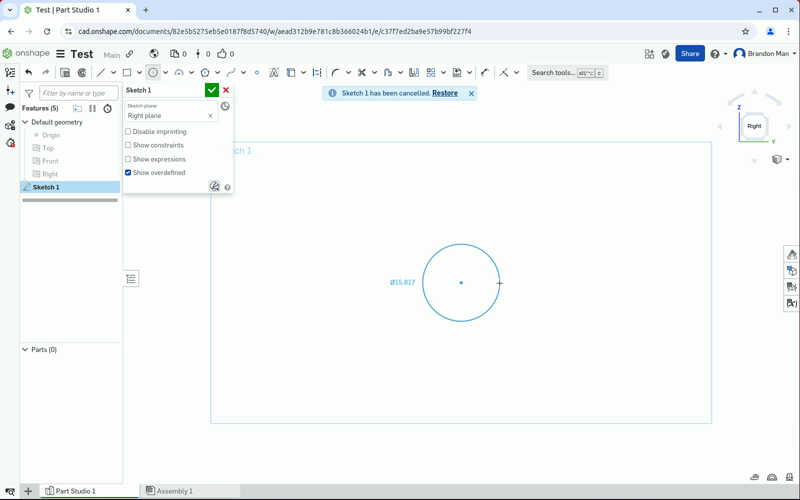
key(esc)
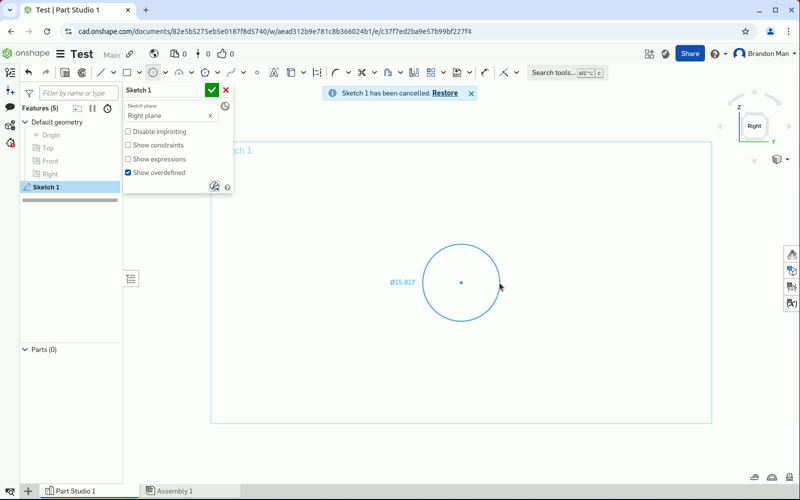
key(c)
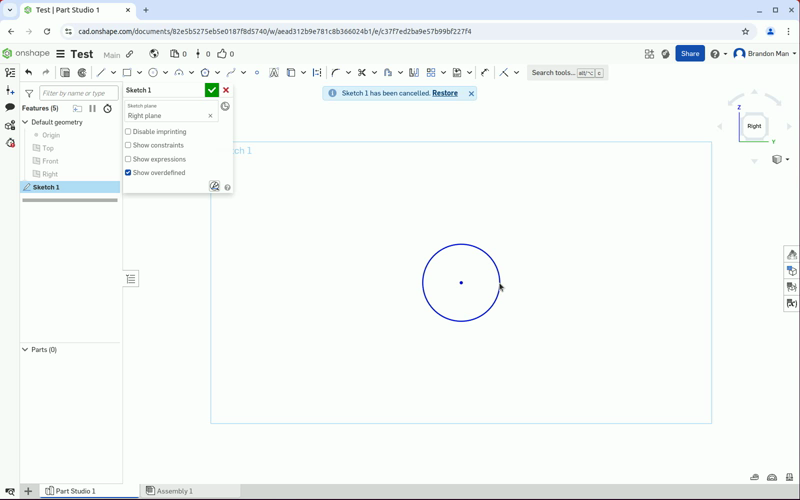
key_down(shift)
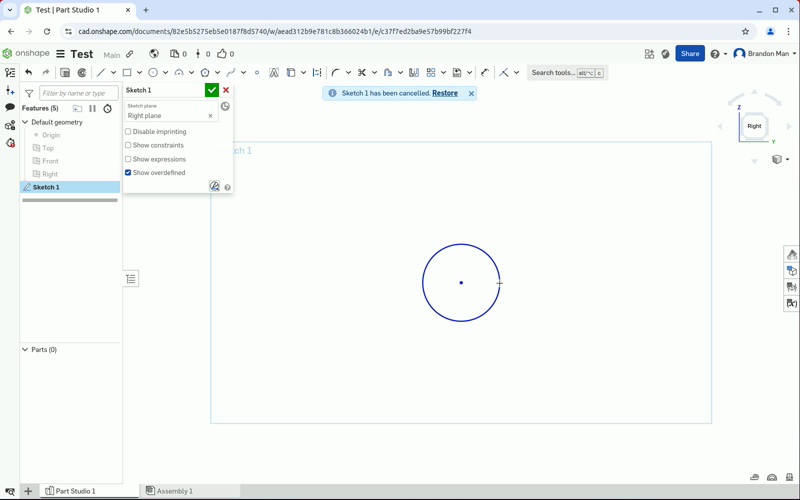
mouse_move(461, 282)
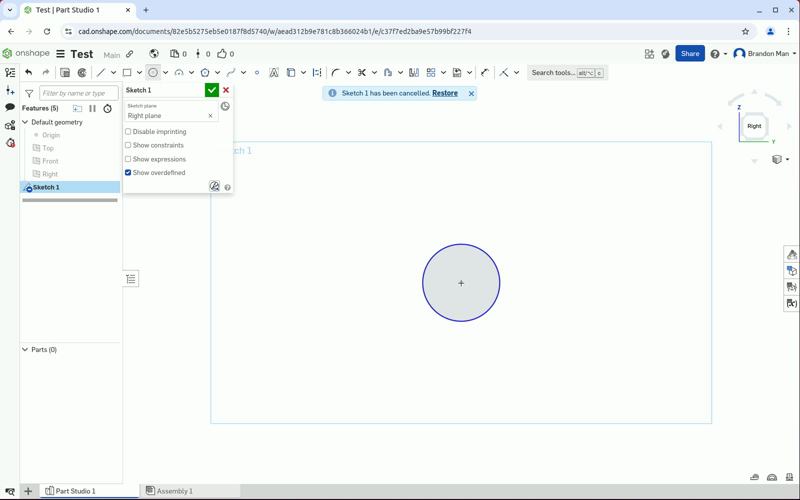
click(461, 282)
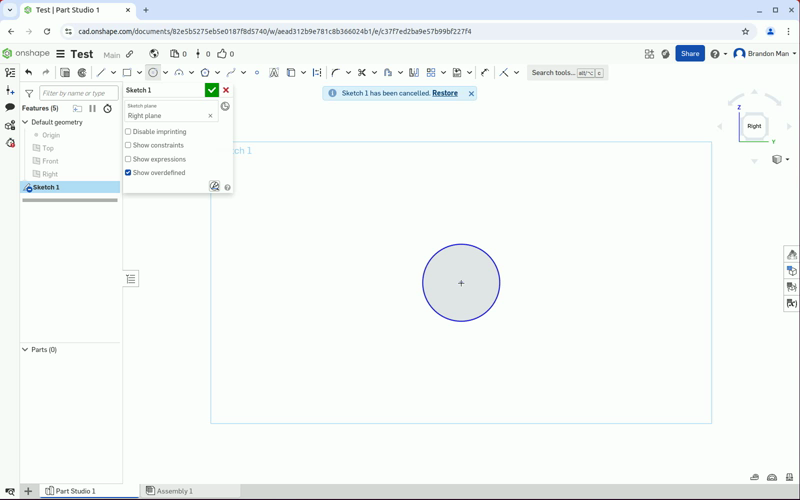
key_up(shift)
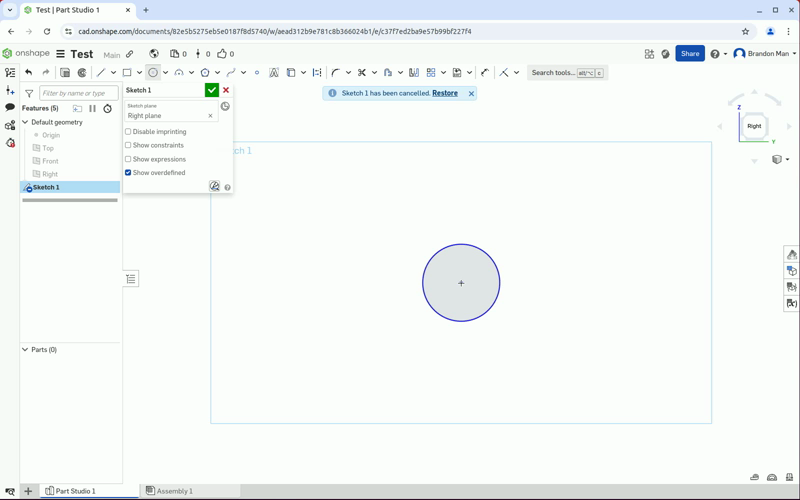
mouse_move(472, 282)
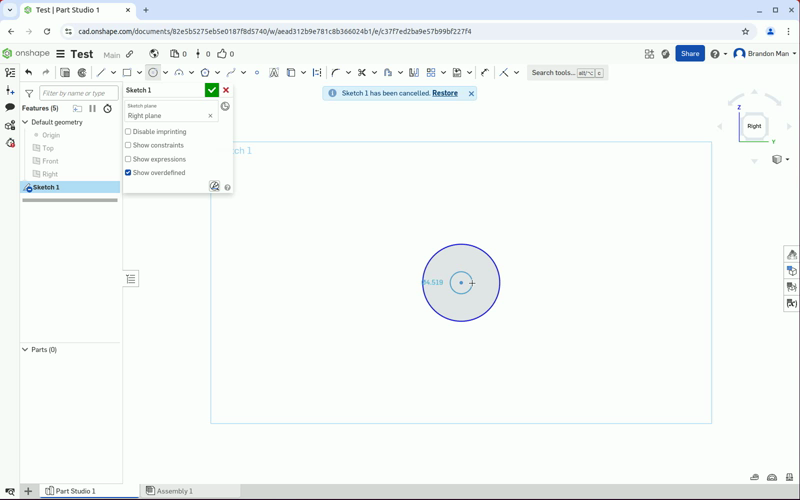
click(472, 282)
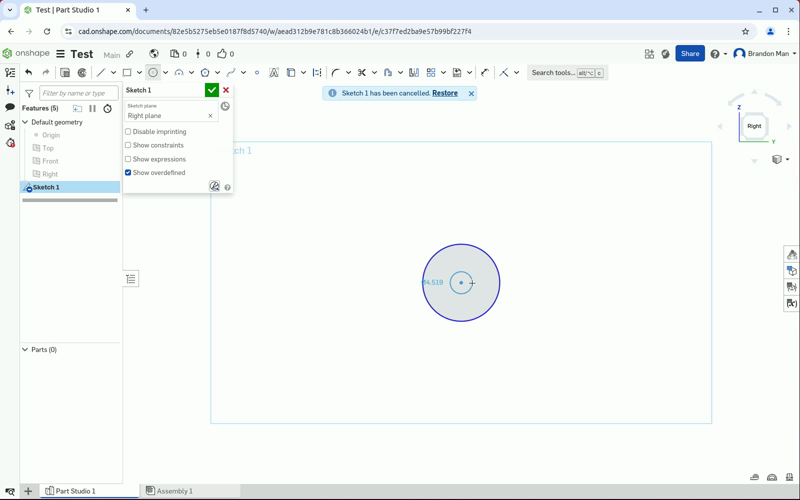
key(esc)
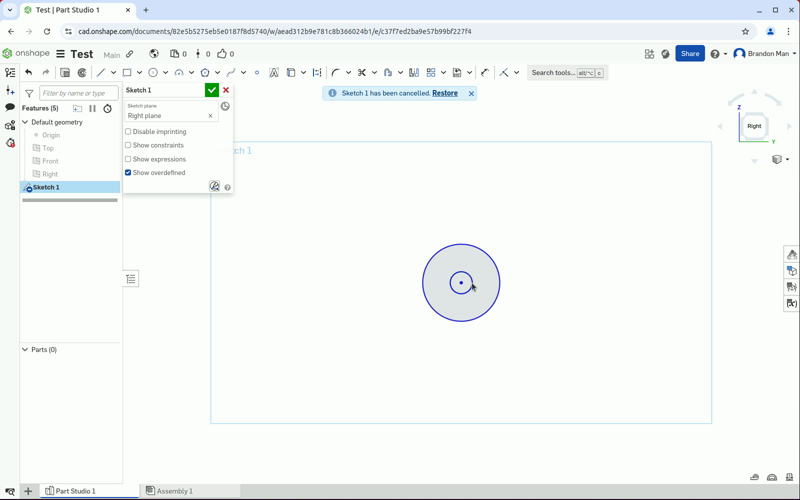
mouse_move(468, 265)
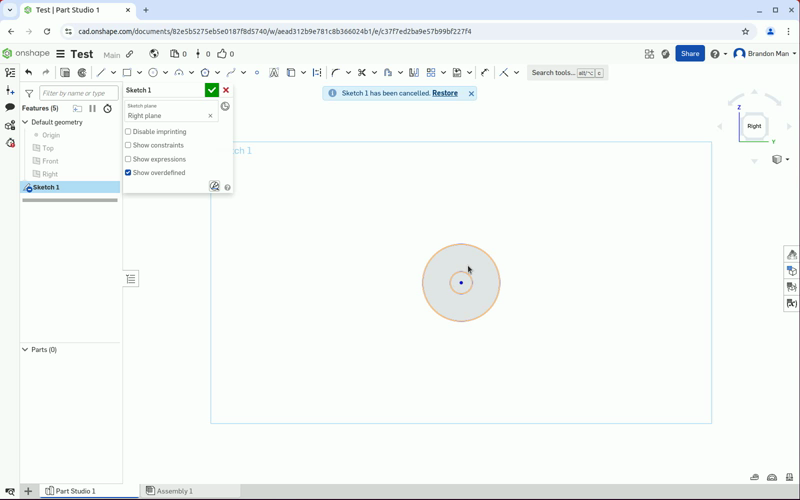
click(468, 265)
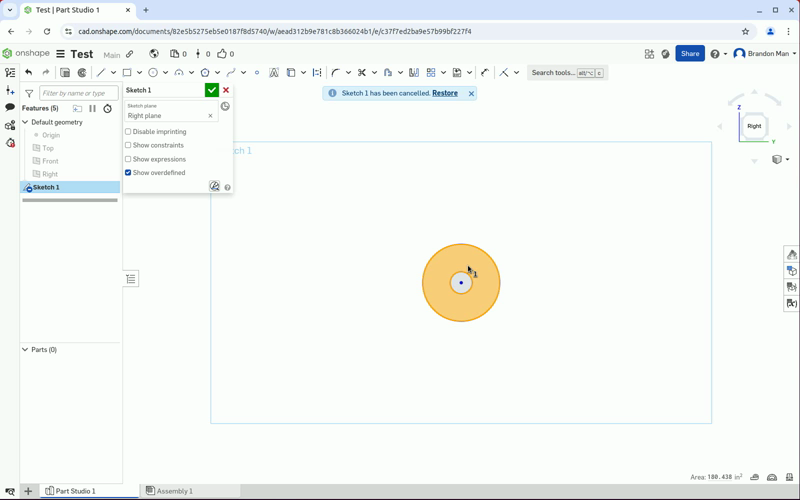
mouse_move(73, 352)
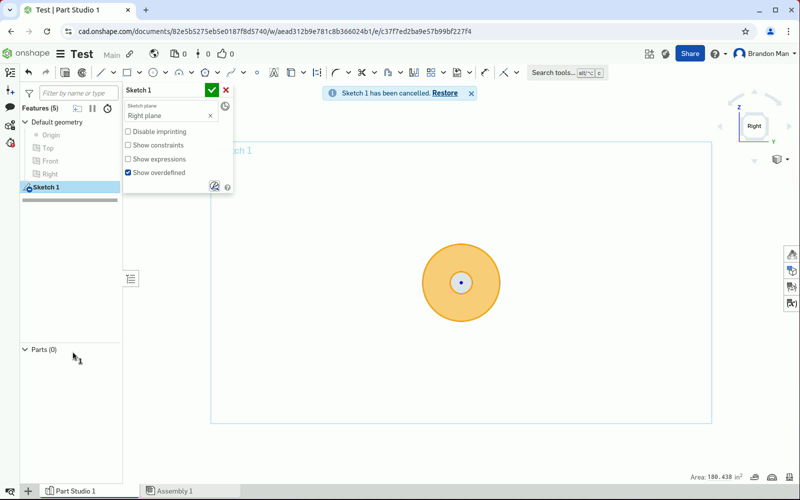
key(shift+y)
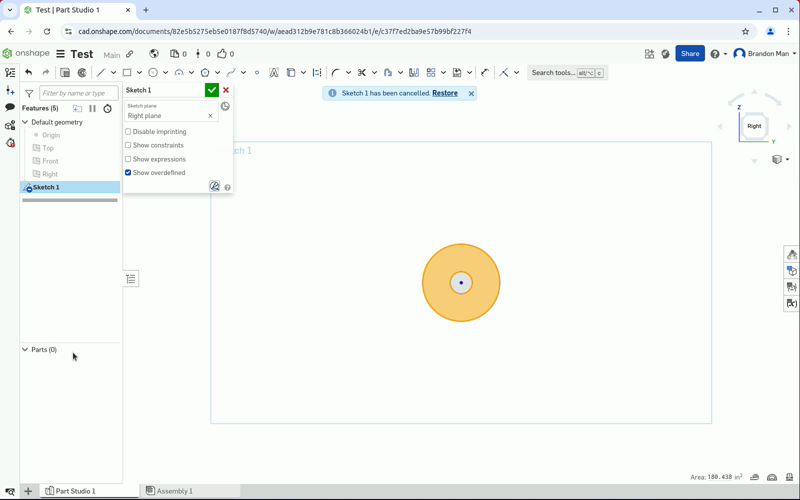
key(shift+e)
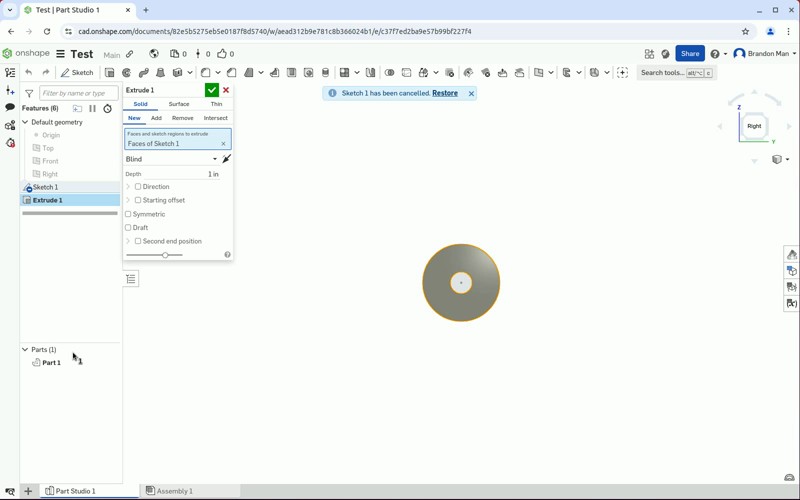
mouse_move(143, 106)
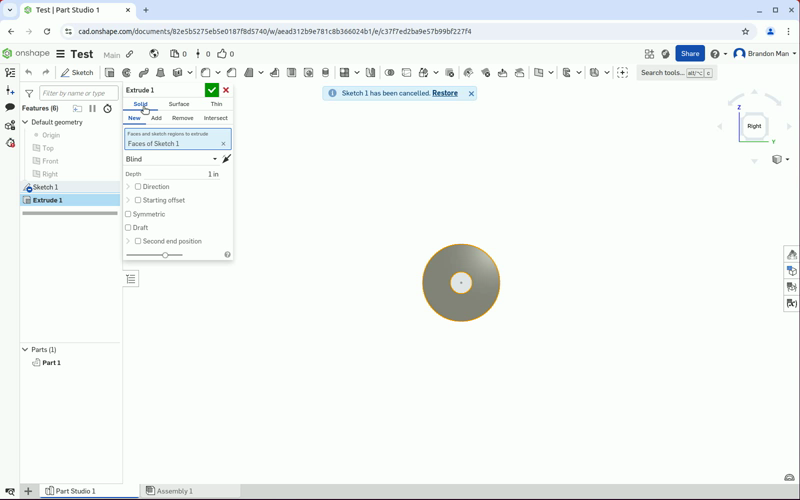
click(143, 106)
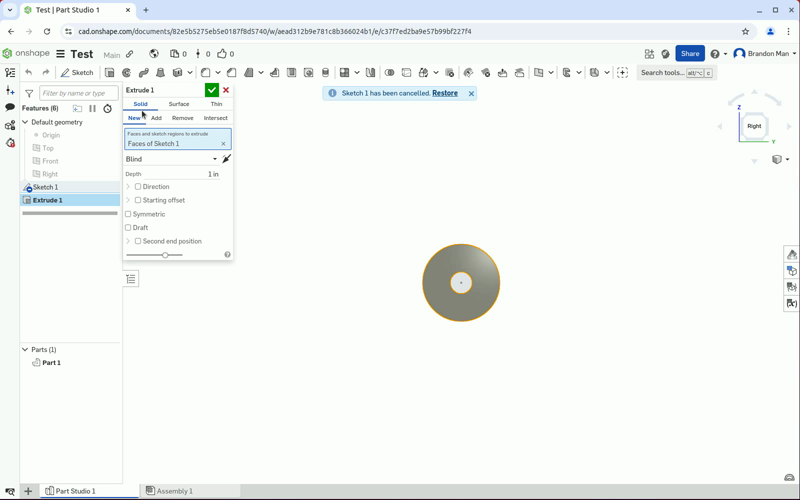
mouse_move(137, 120)
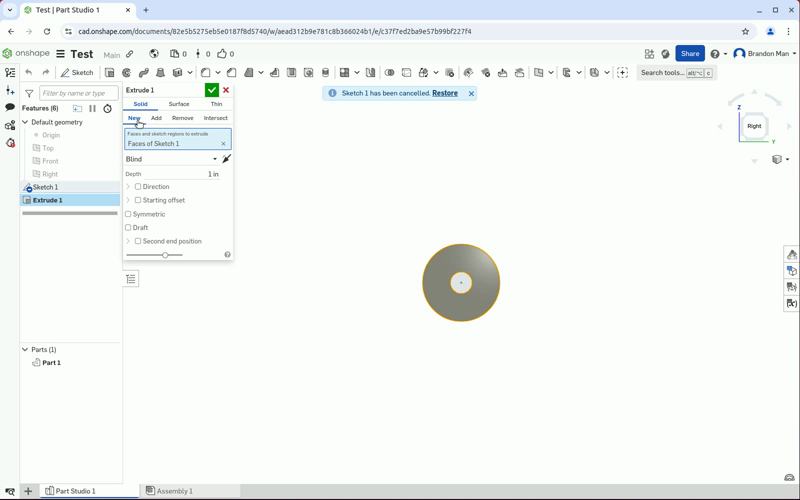
click(137, 120)
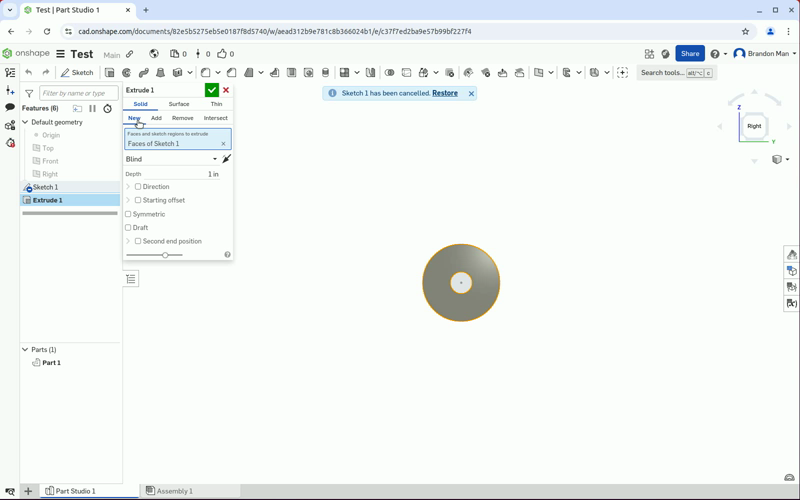
key(tab, 4)
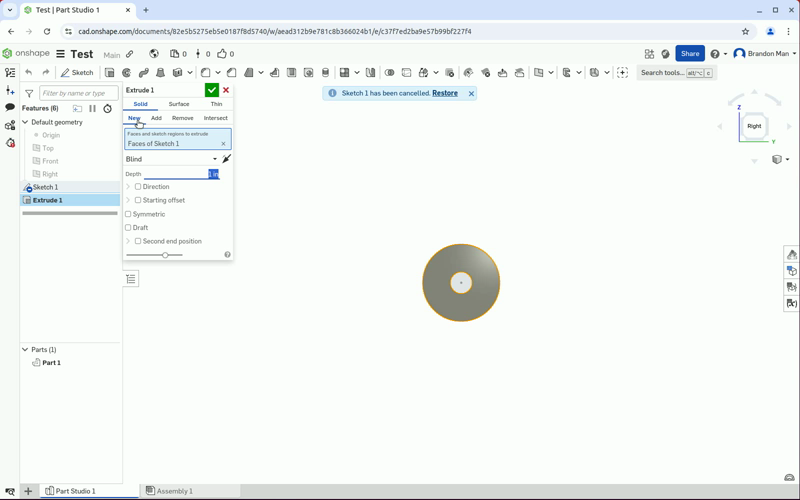
text(23.108)
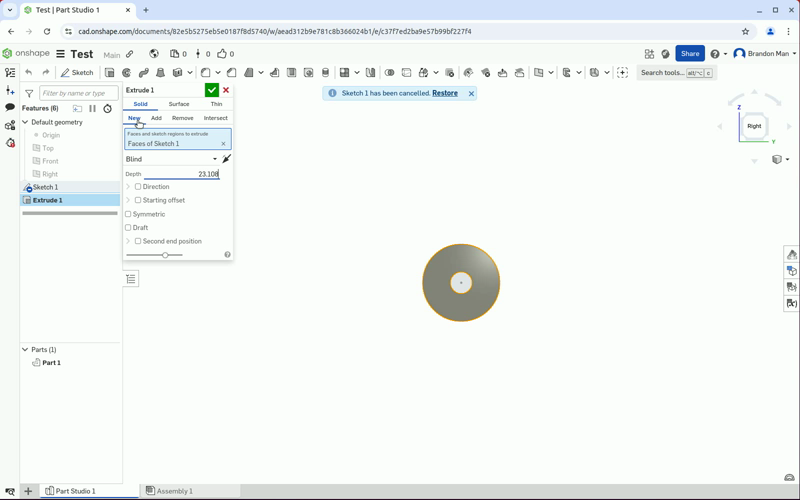
key(enter)
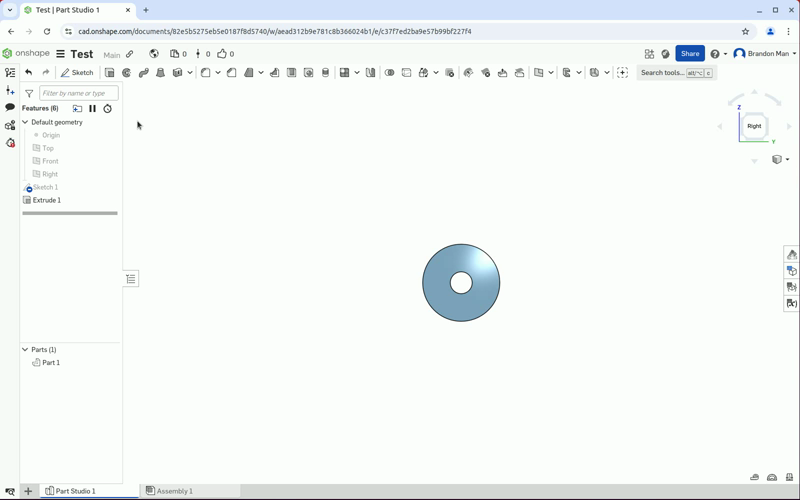
key(shift+h)
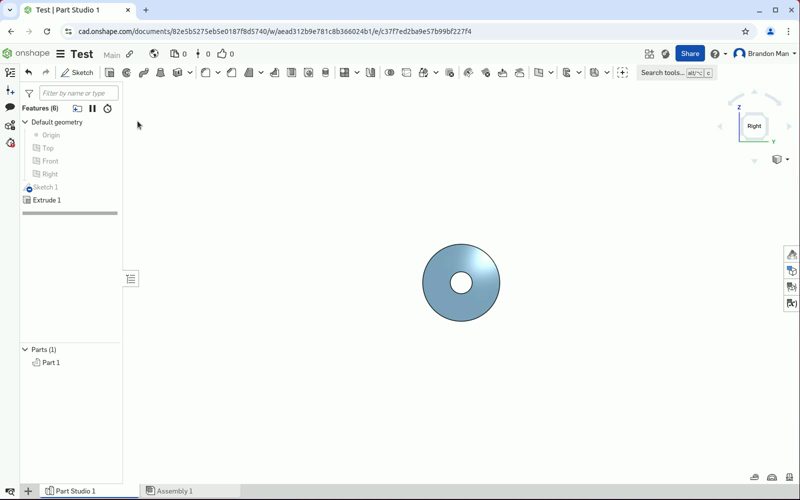
key(shift+h)
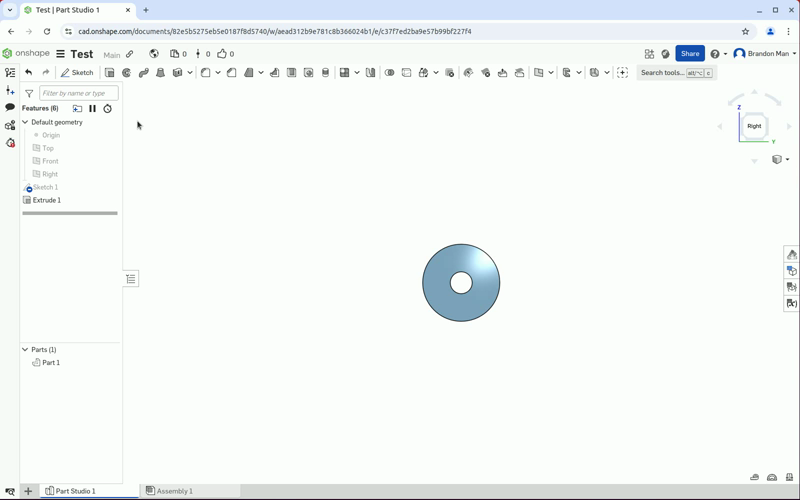
mouse_move(73, 189)
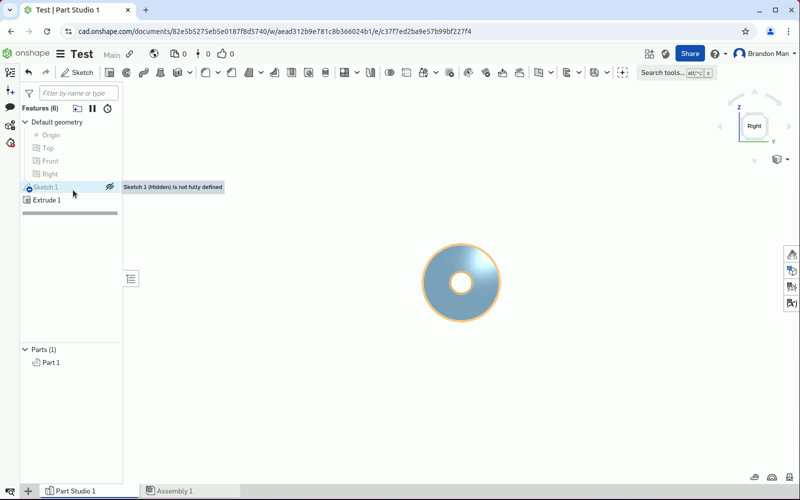
click(73, 189)
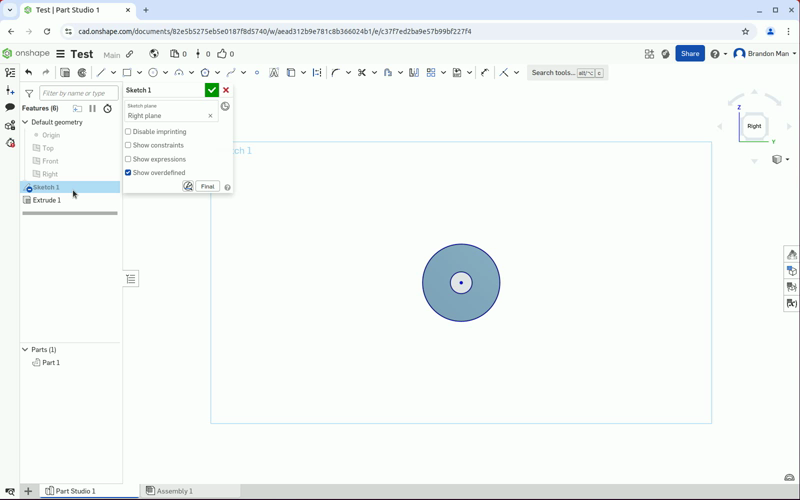
mouse_move(229, 92)
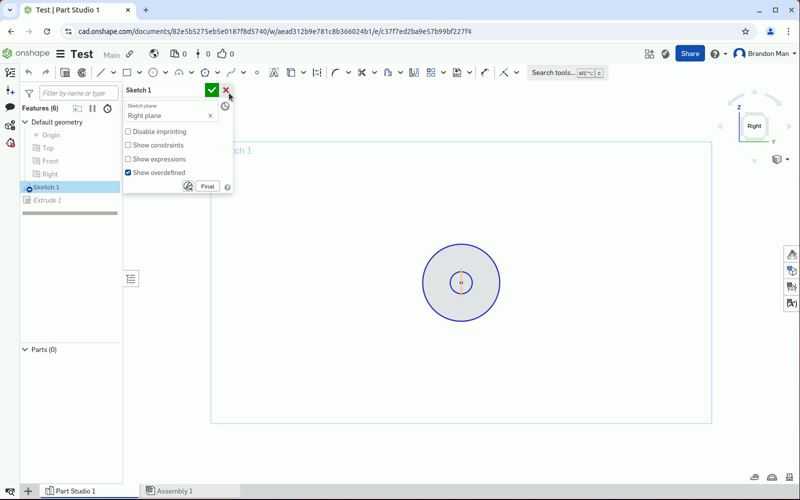
click(229, 92)
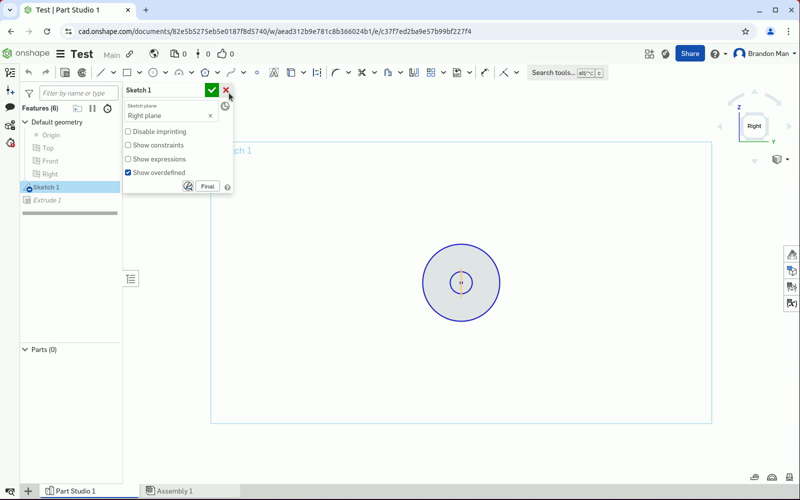
key(shift+s)
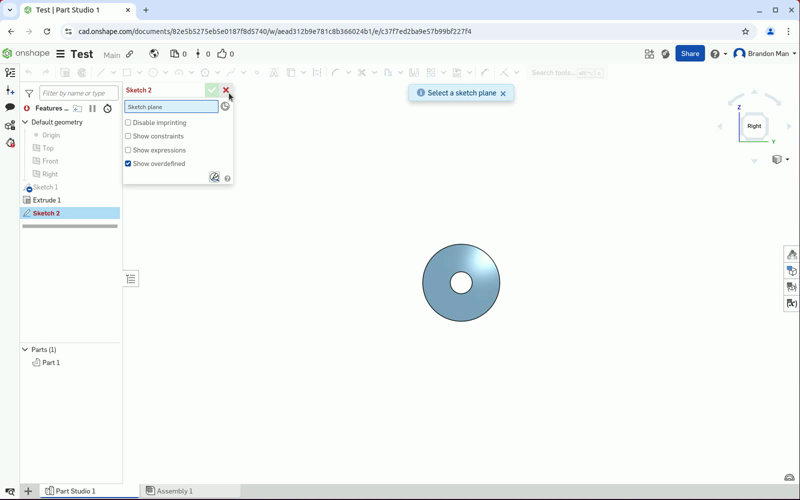
mouse_move(73, 176)
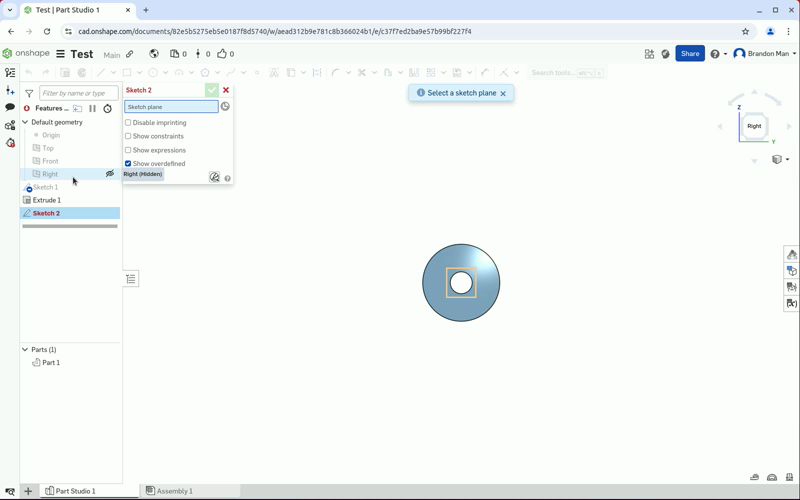
click(73, 176)
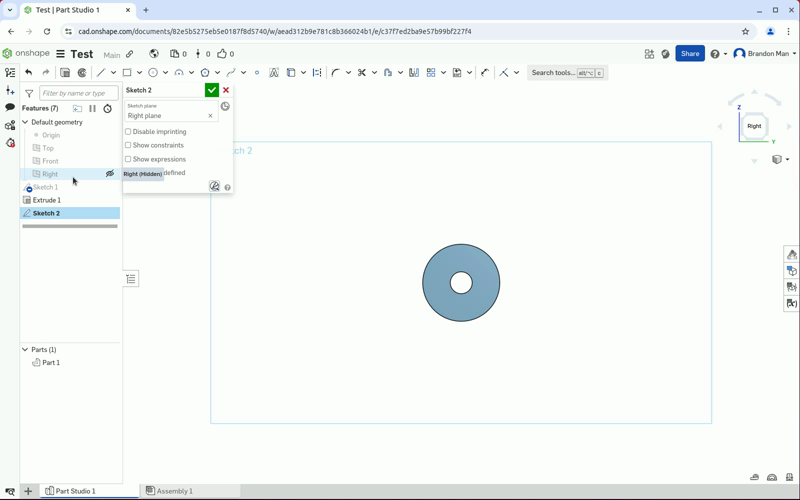
mouse_move(73, 352)
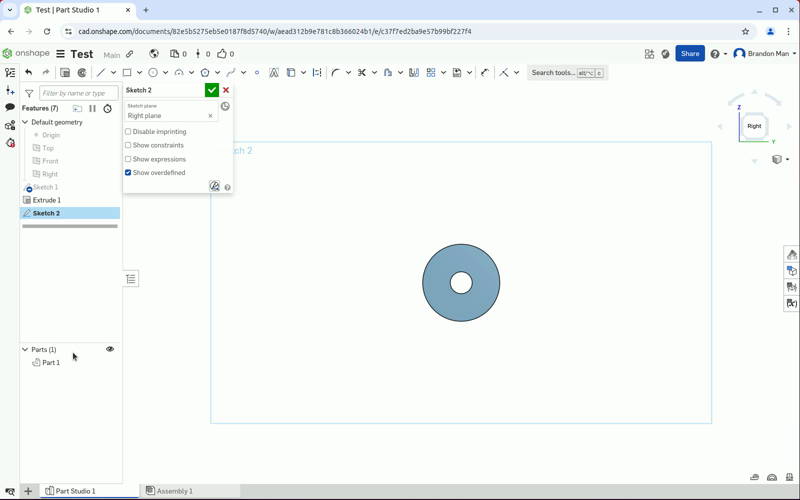
key(y)
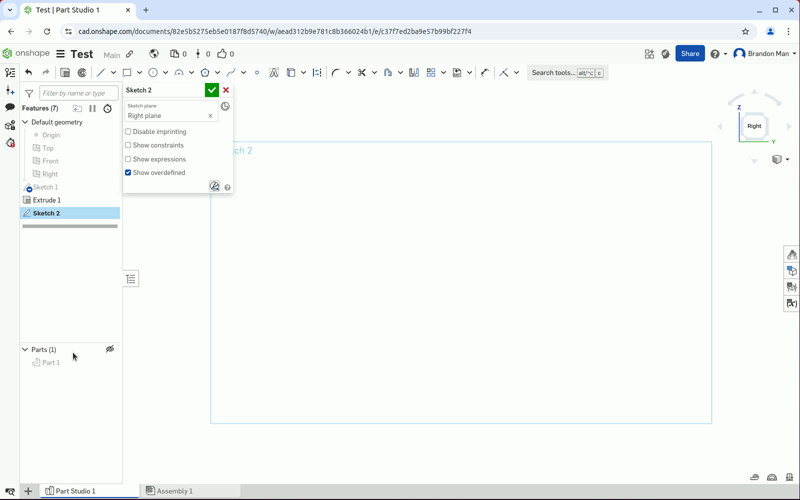
key(c)
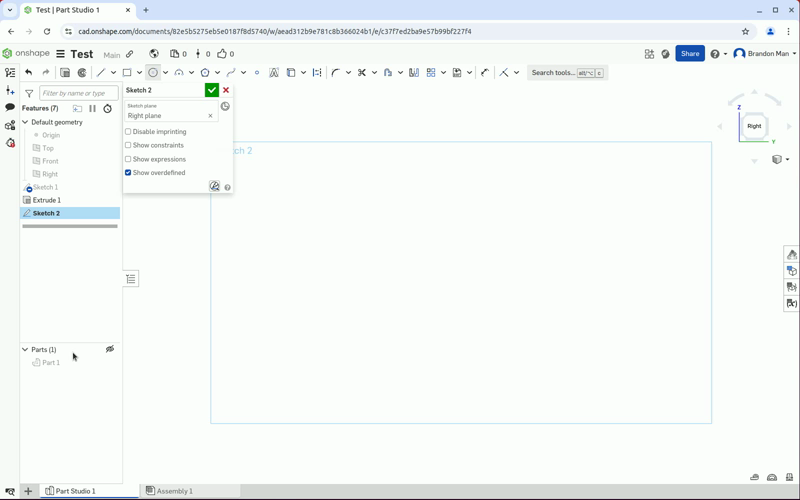
key_down(shift)
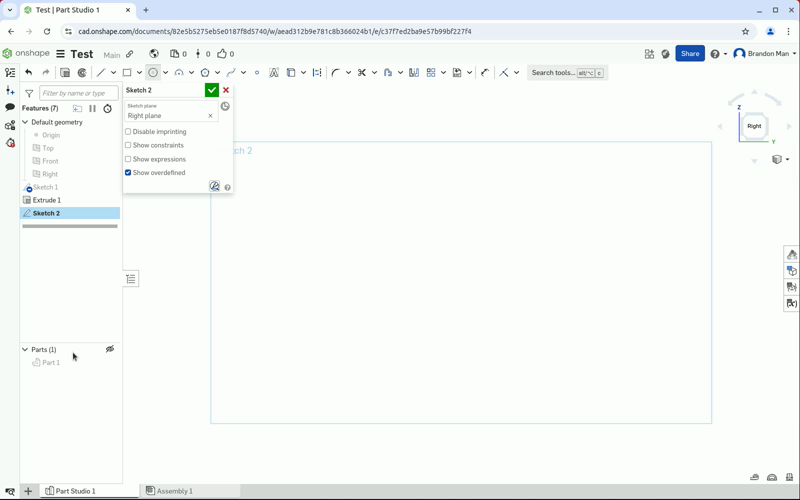
mouse_move(460, 282)
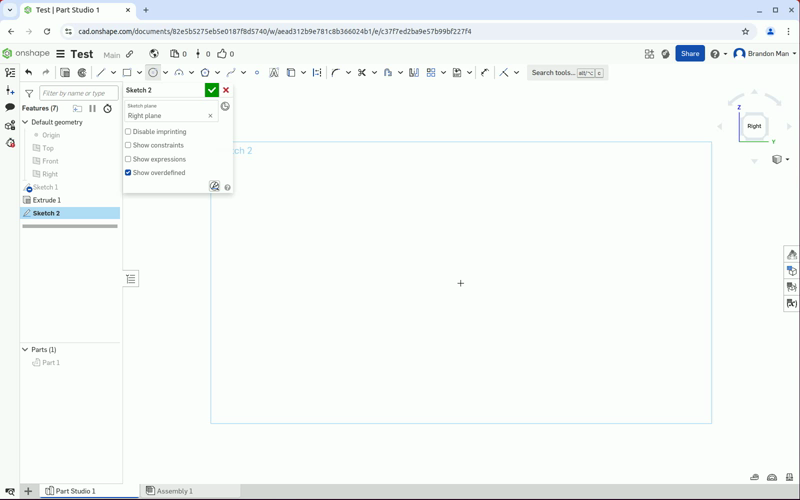
click(460, 282)
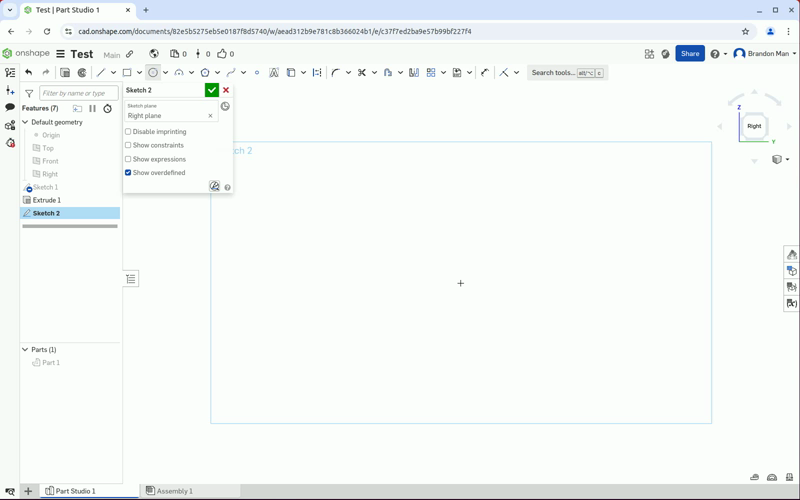
key_up(shift)
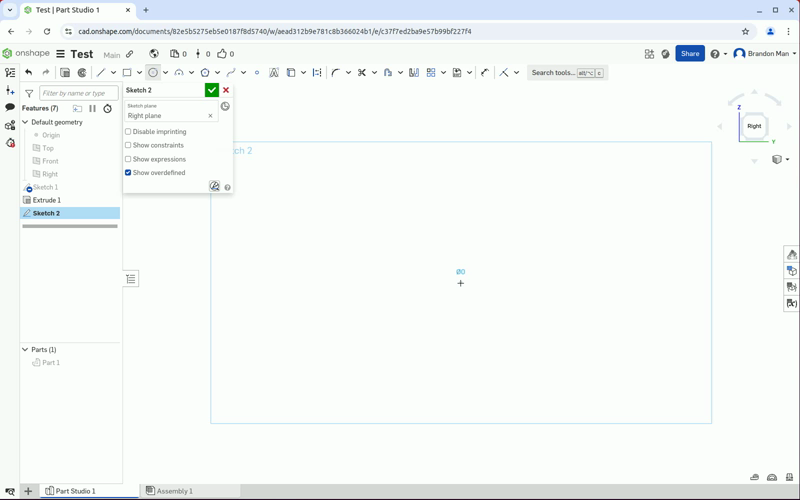
mouse_move(472, 282)
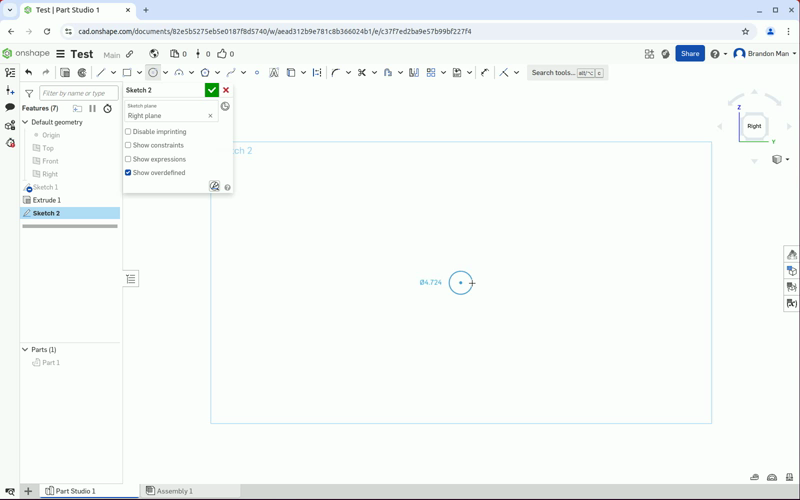
click(472, 282)
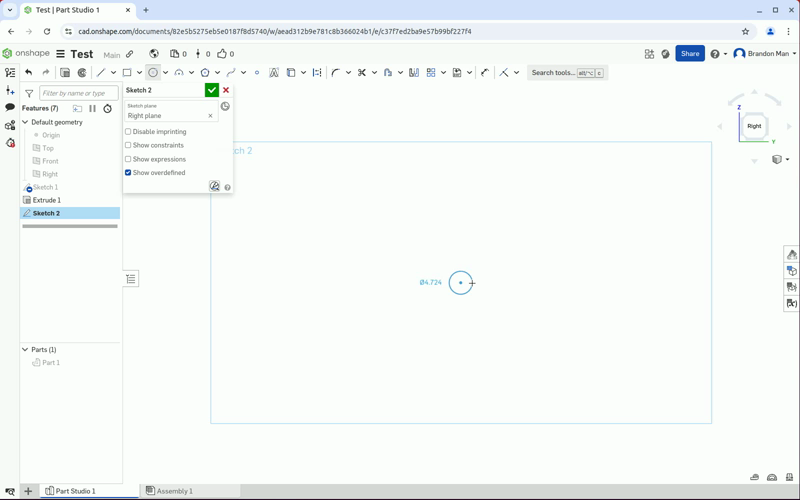
key(esc)
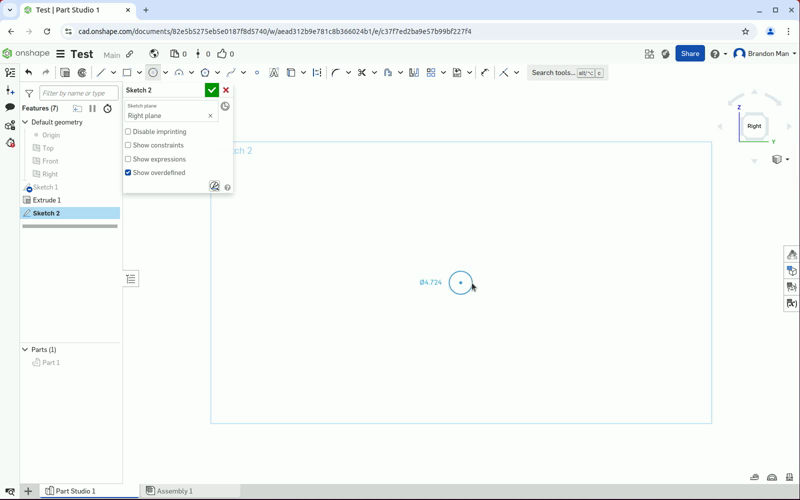
mouse_move(455, 292)
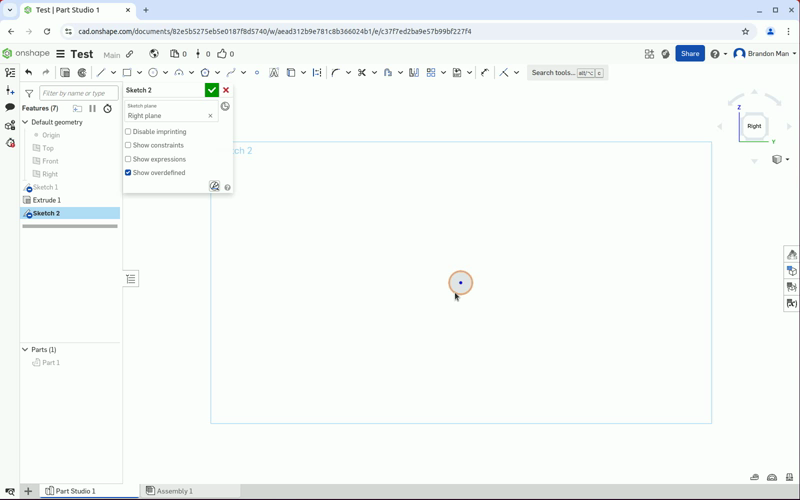
scroll(6)
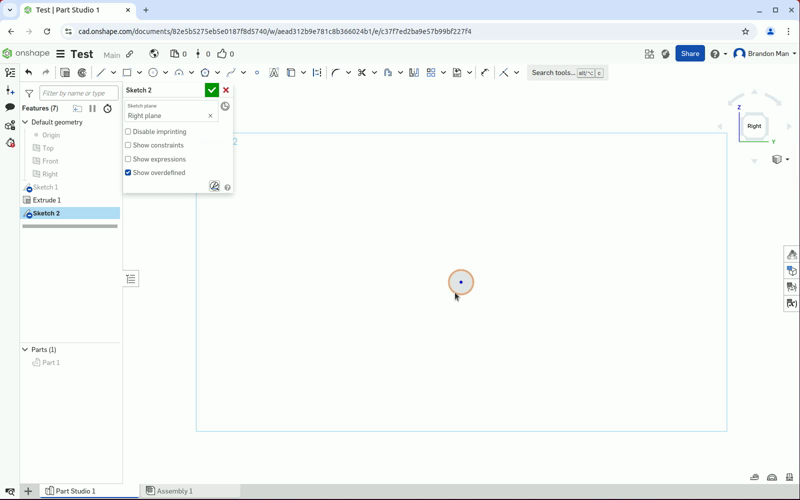
scroll(6)
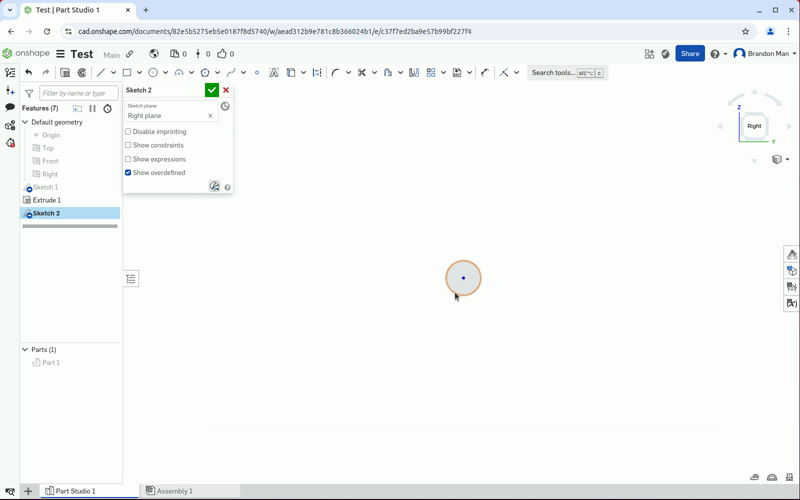
scroll(6)
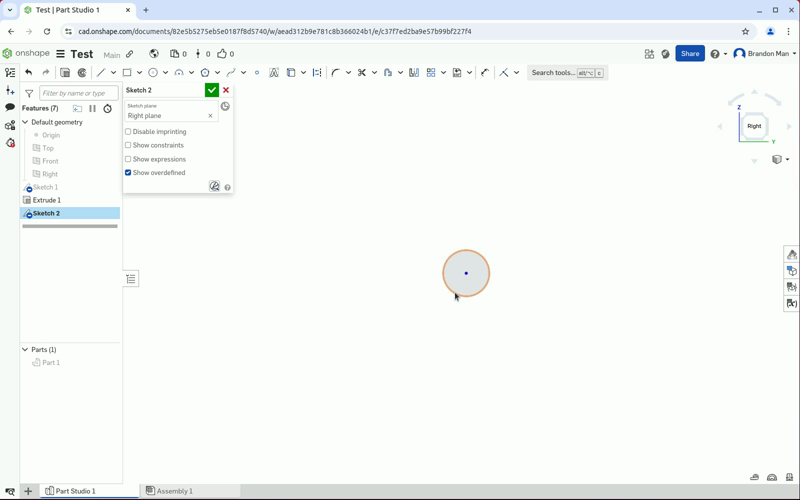
scroll(6)
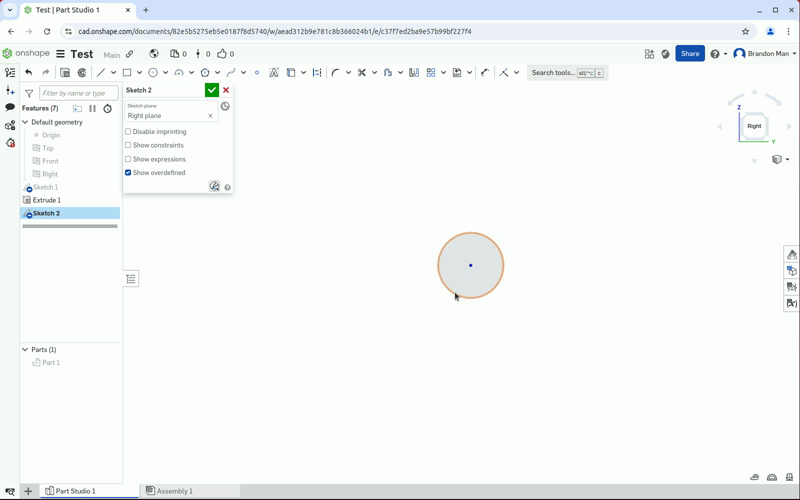
scroll(6)
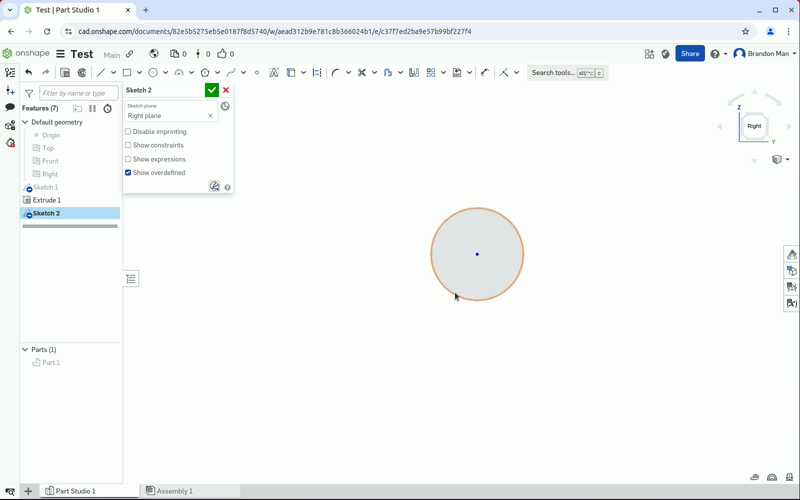
scroll(6)
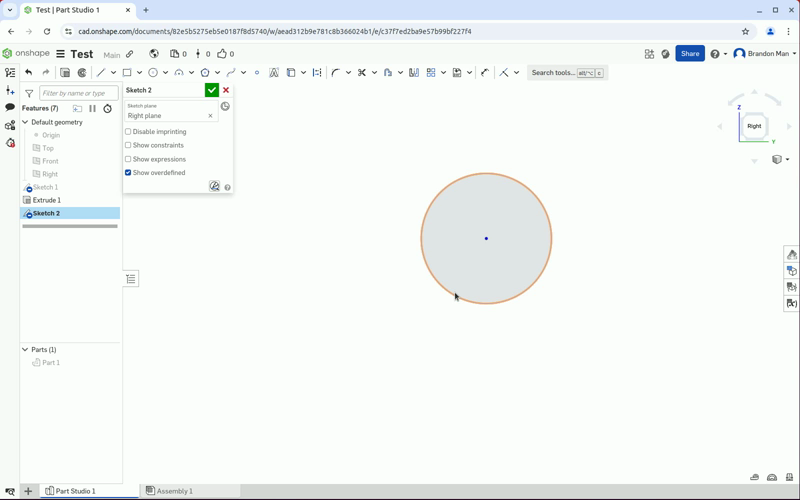
scroll(6)
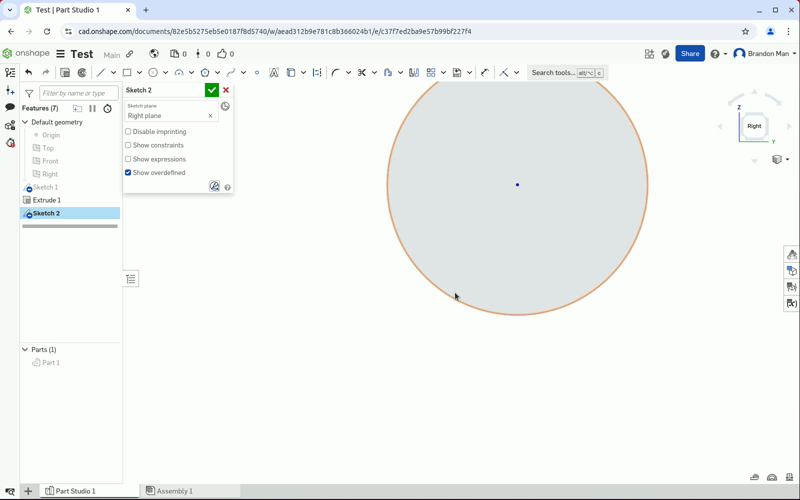
click(455, 292)
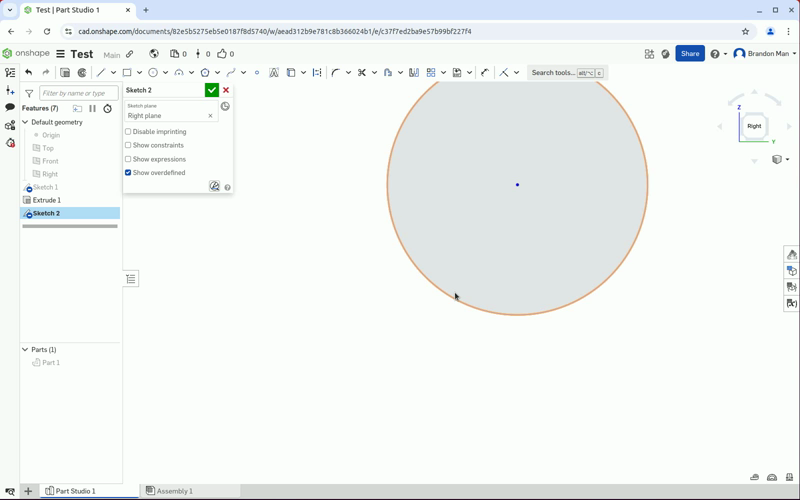
scroll(-6)
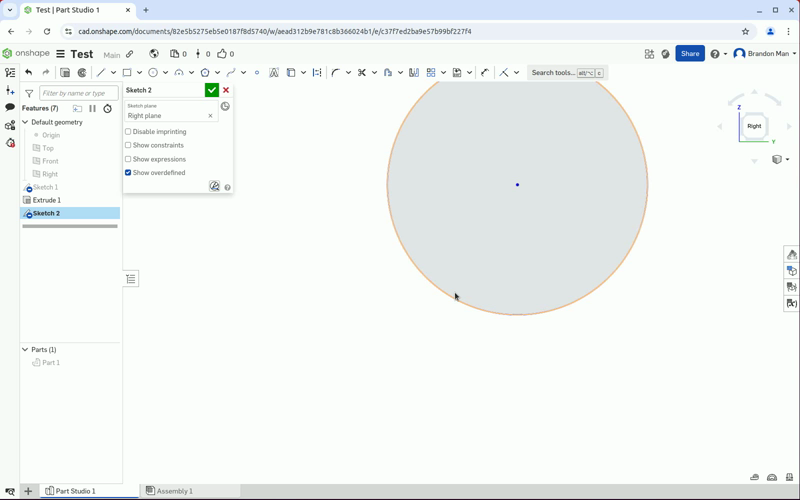
scroll(-6)
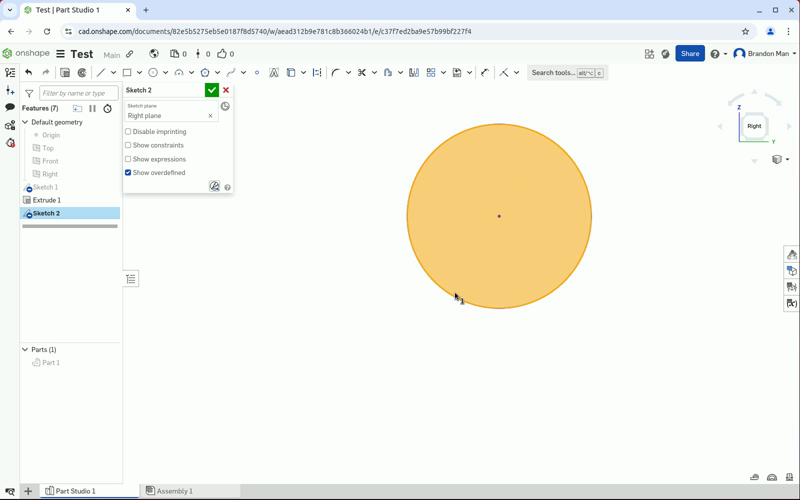
scroll(-6)
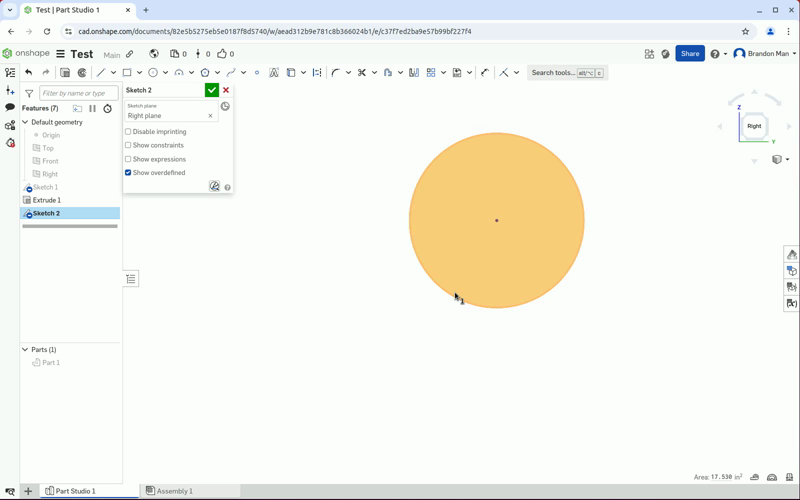
scroll(-6)
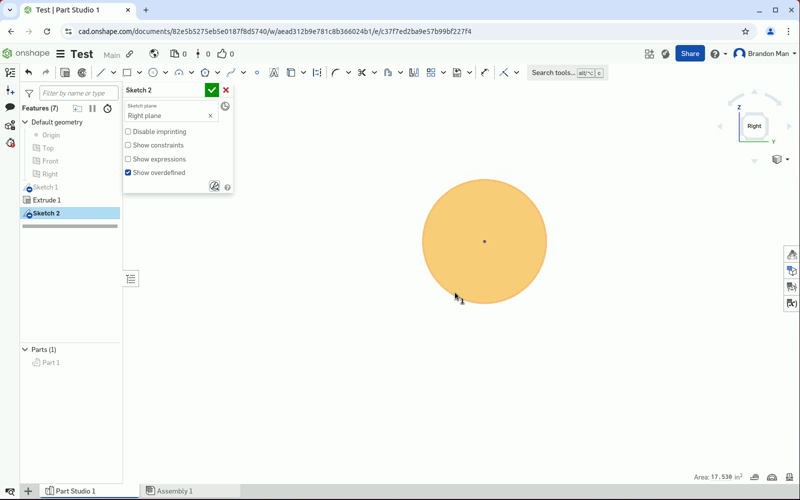
scroll(-6)
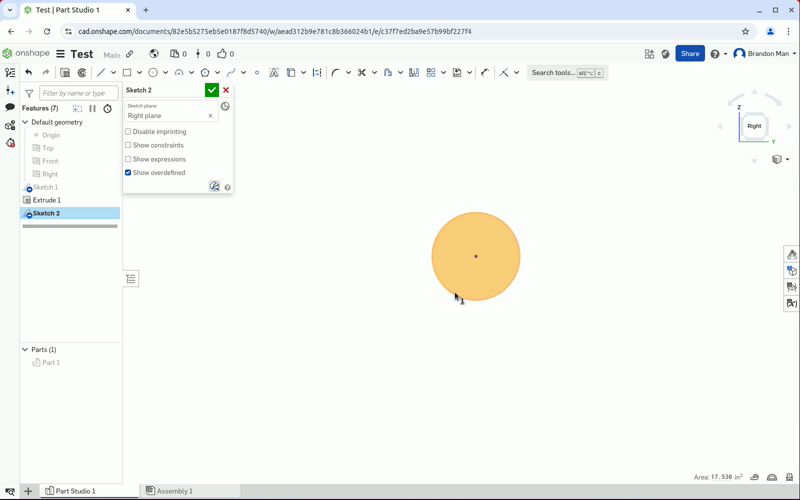
scroll(-6)
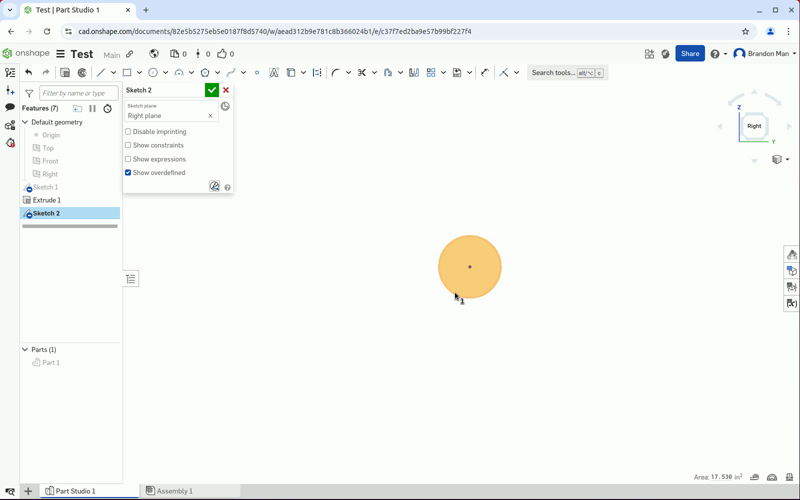
scroll(-6)
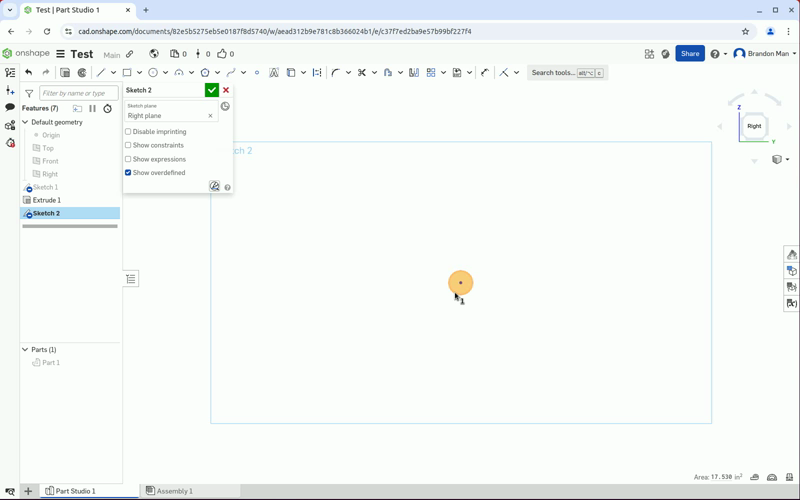
mouse_move(73, 352)
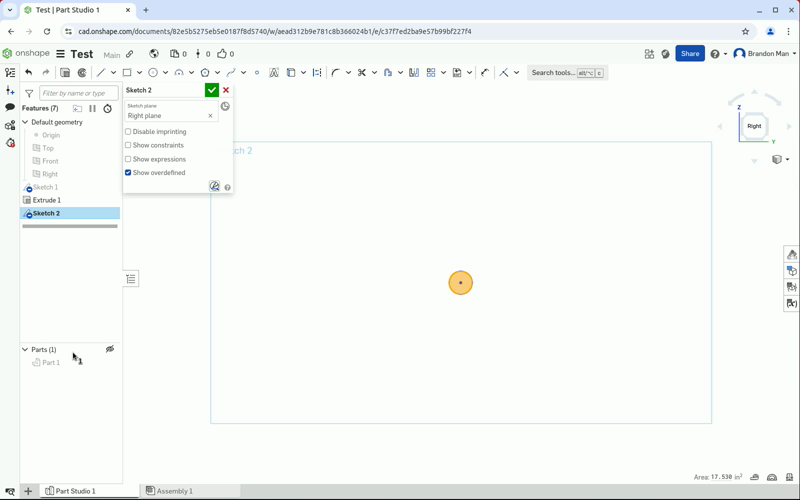
key(shift+y)
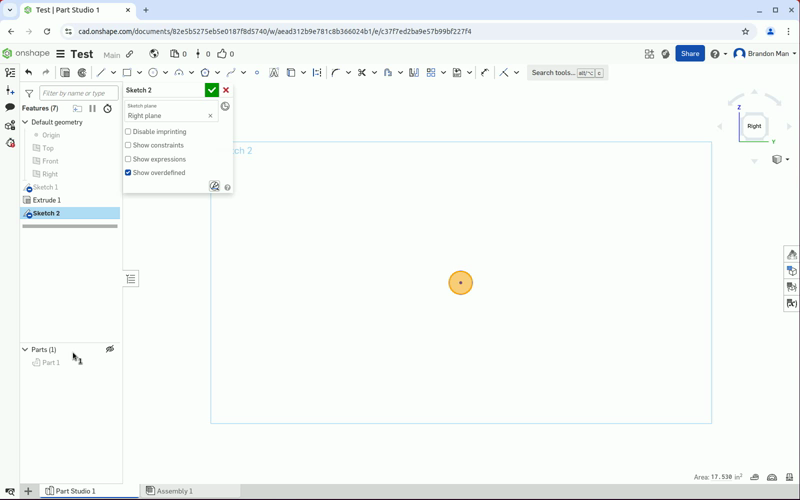
key(shift+e)
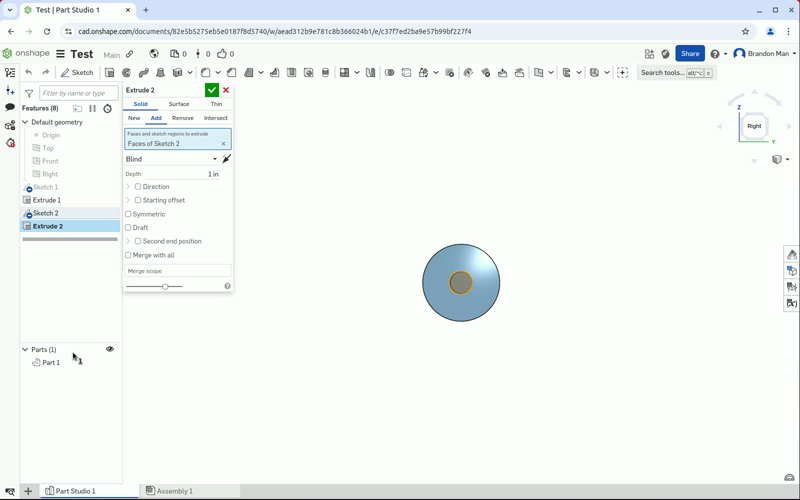
mouse_move(143, 106)
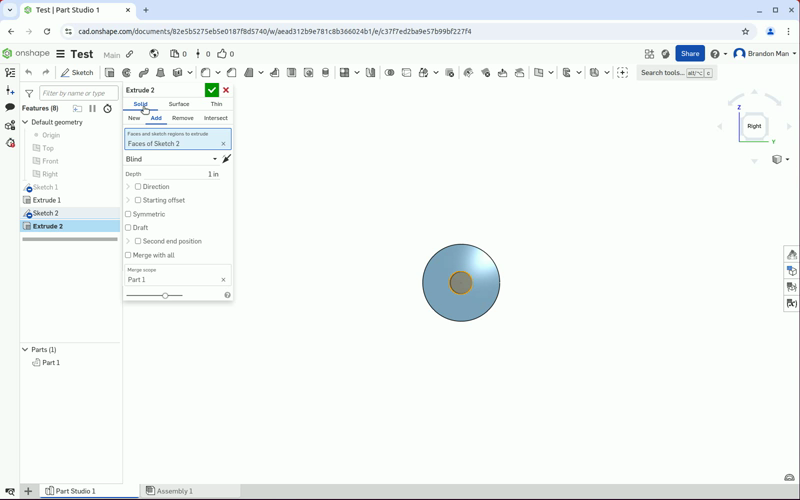
click(143, 106)
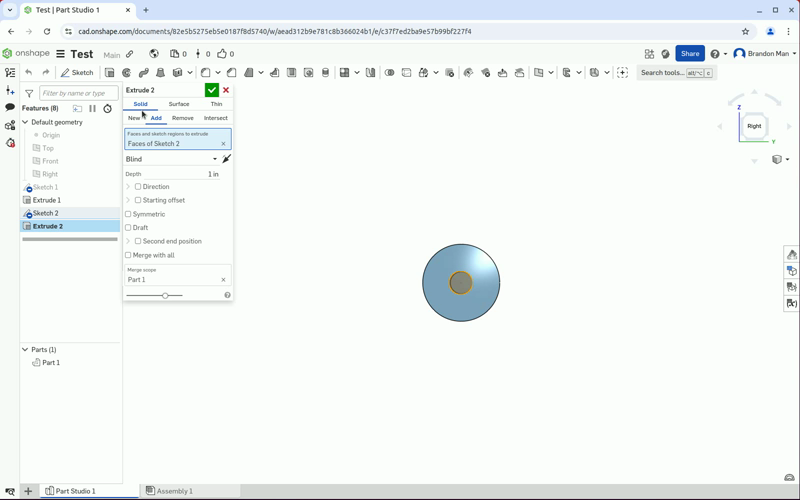
mouse_move(137, 120)
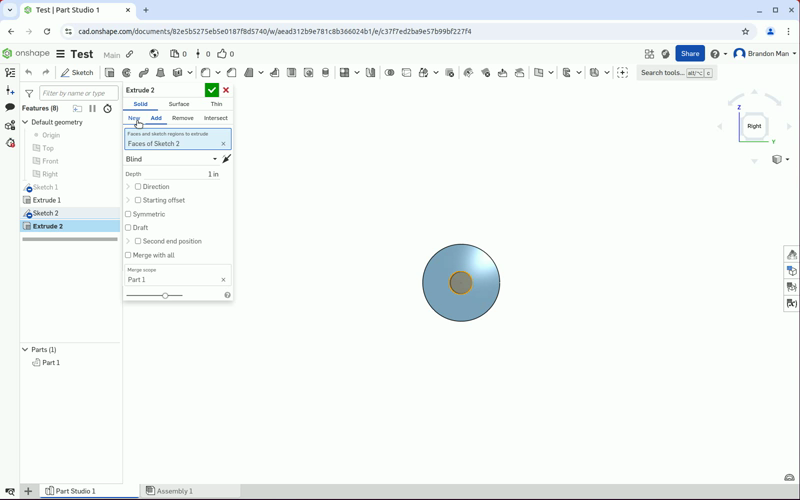
click(137, 120)
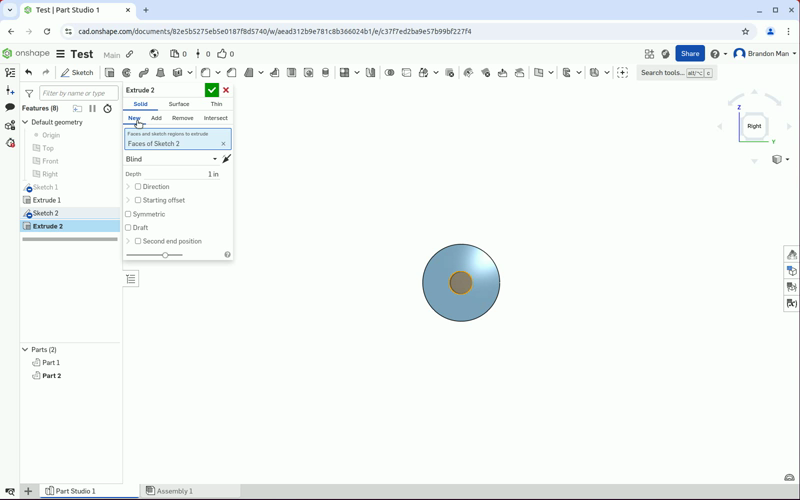
key(tab, 4)
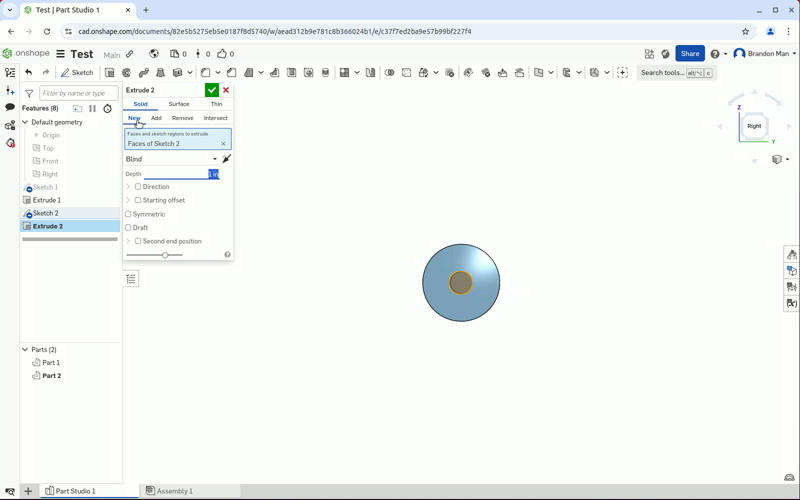
text(23.108)
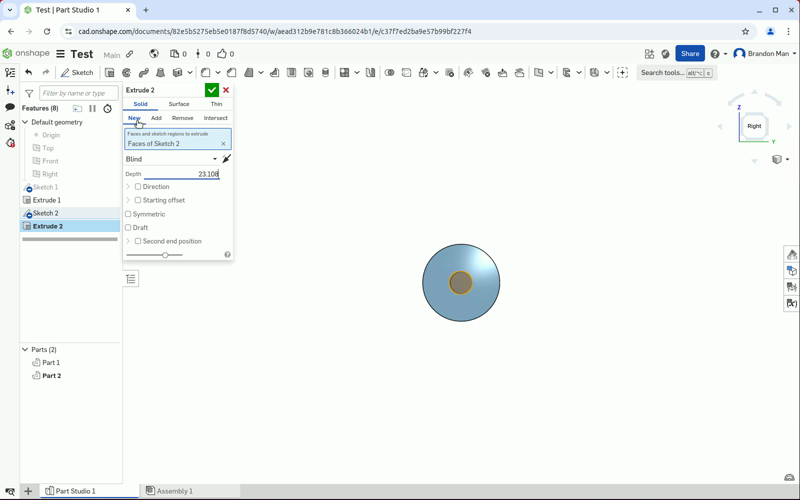
key(enter)
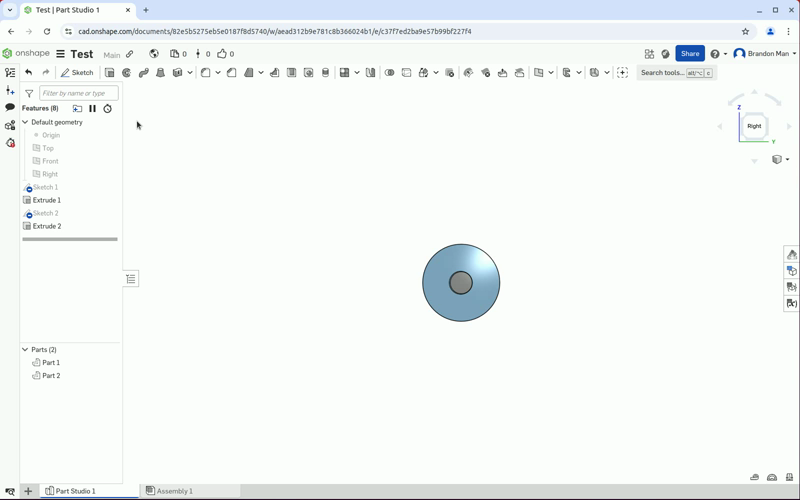
key(shift+h)
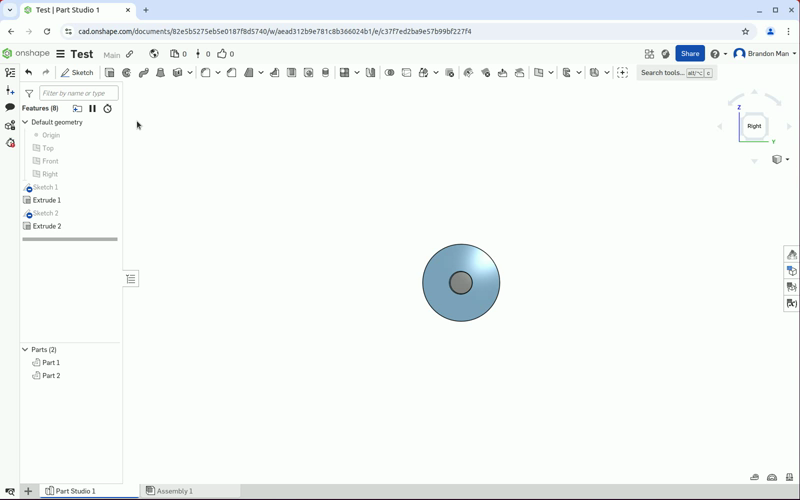
key(shift+h)
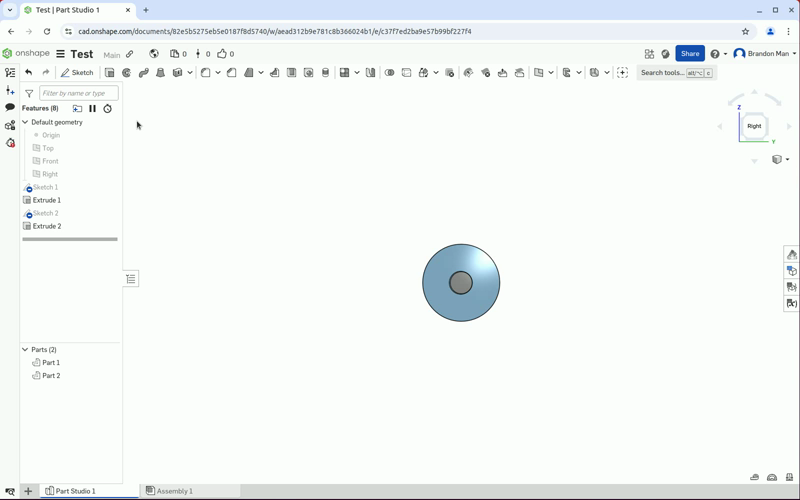
mouse_move(73, 189)
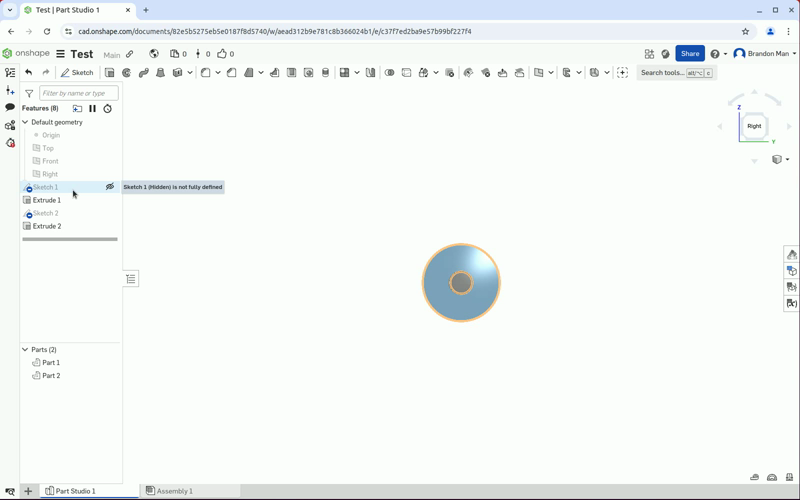
click(73, 189)
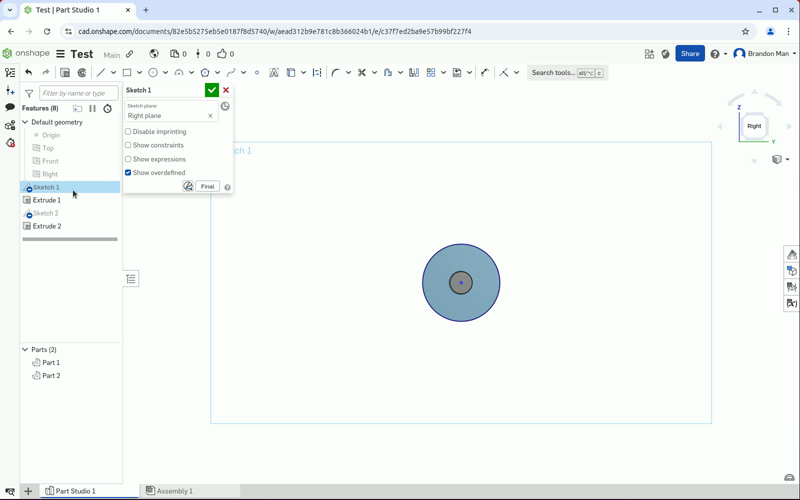
mouse_move(229, 92)
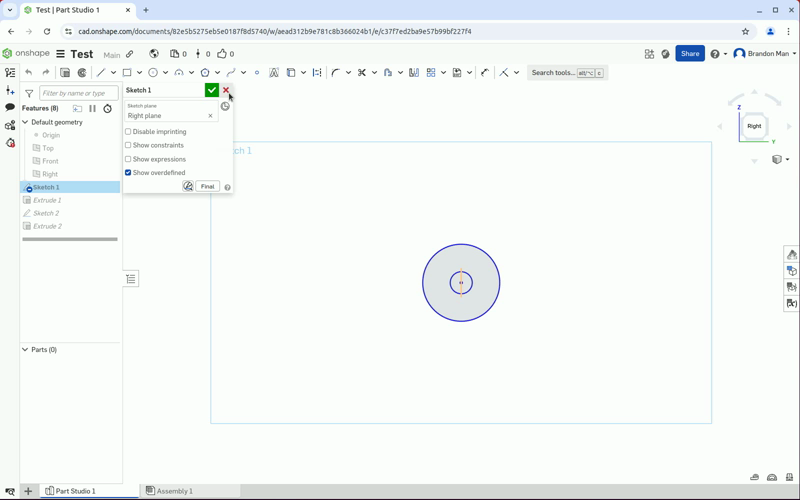
click(229, 92)
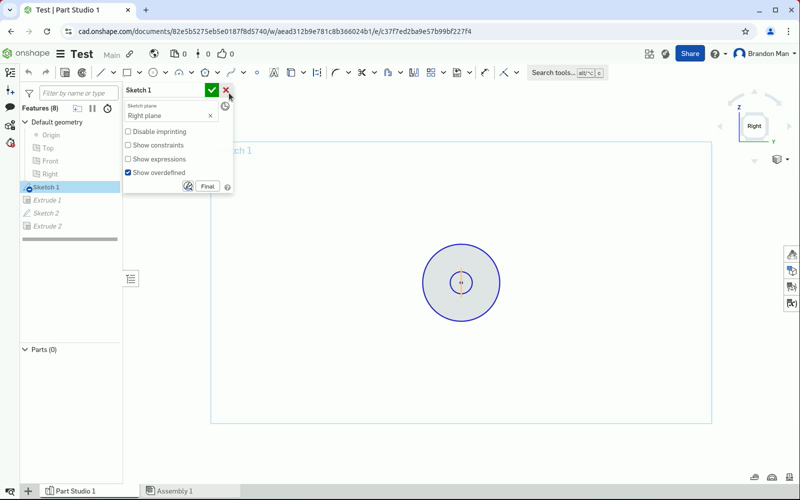
key(shift+s)
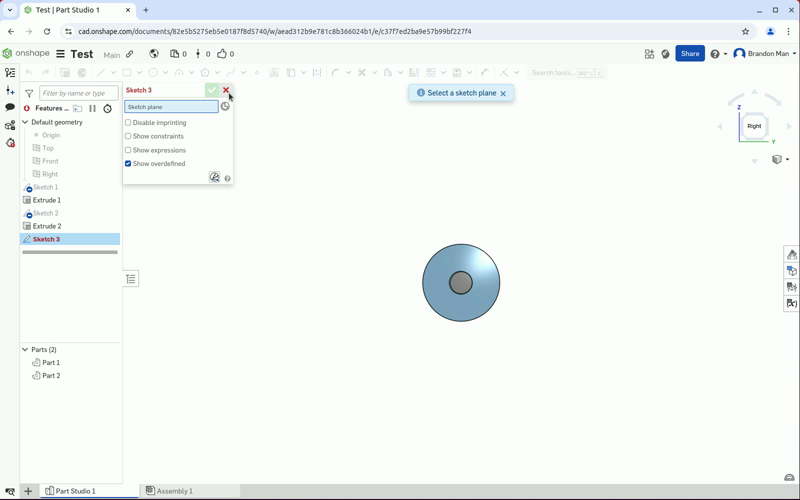
mouse_move(73, 176)
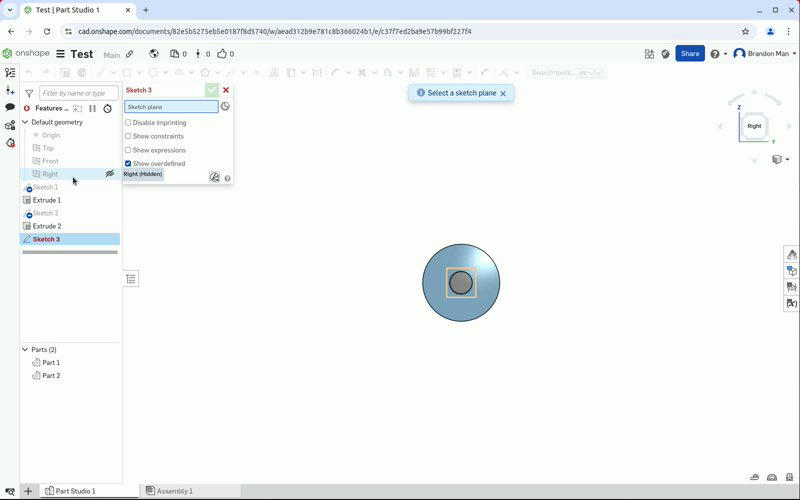
click(73, 176)
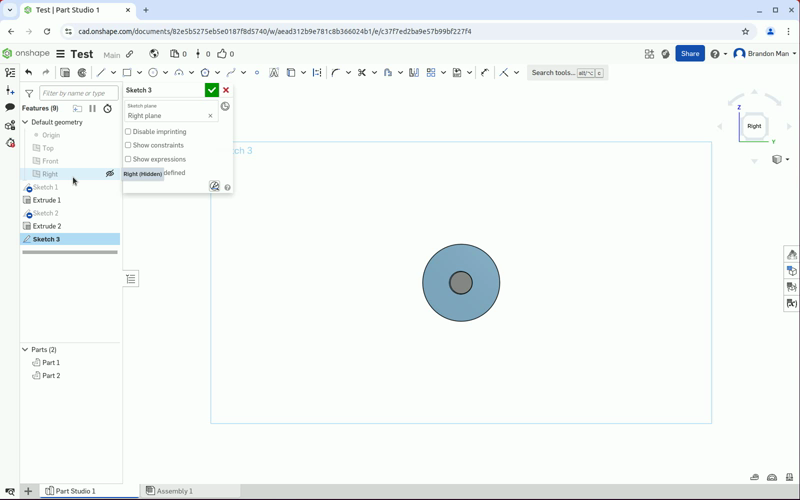
mouse_move(73, 352)
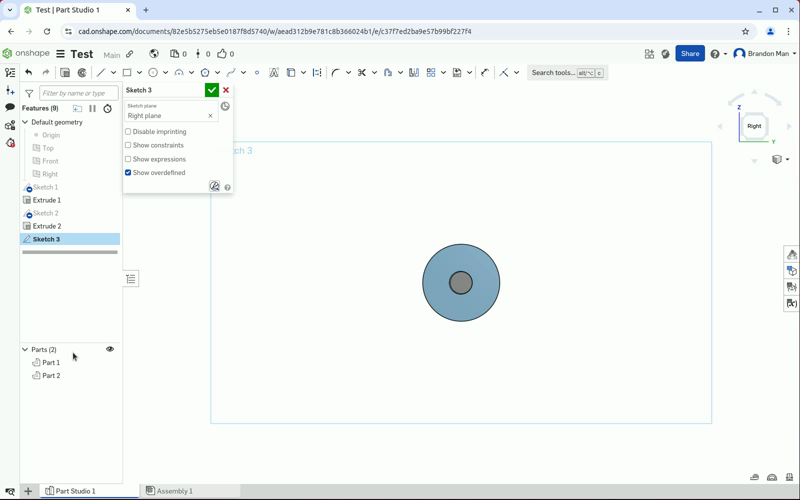
key(y)
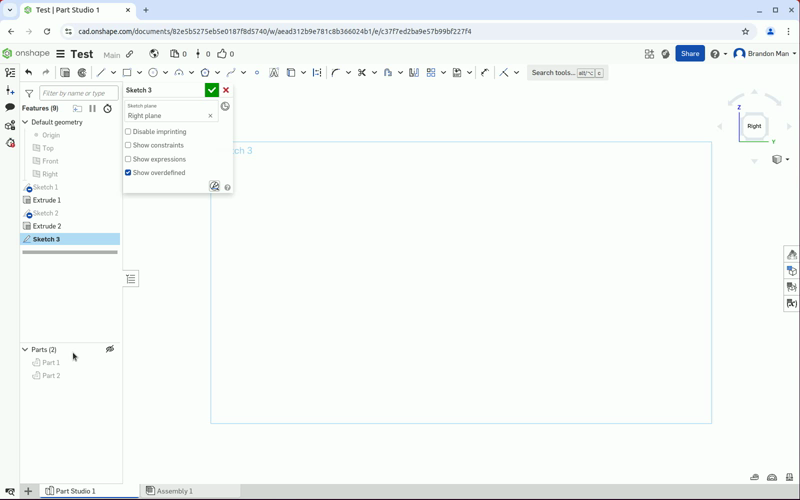
key(c)
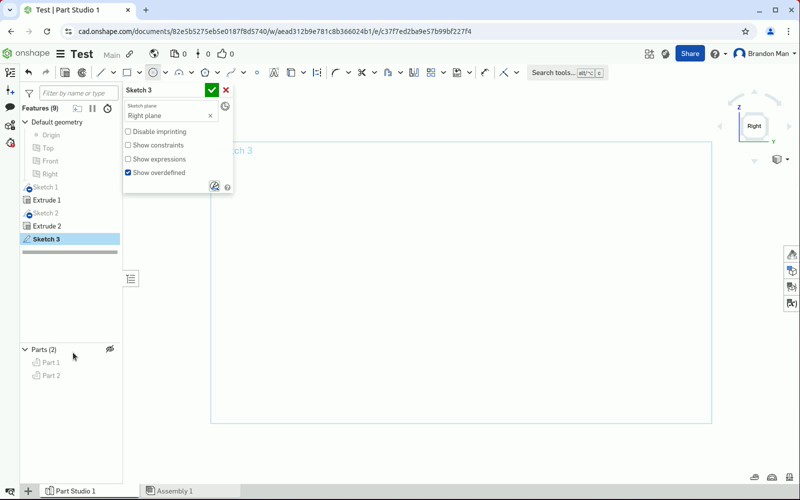
key_down(shift)
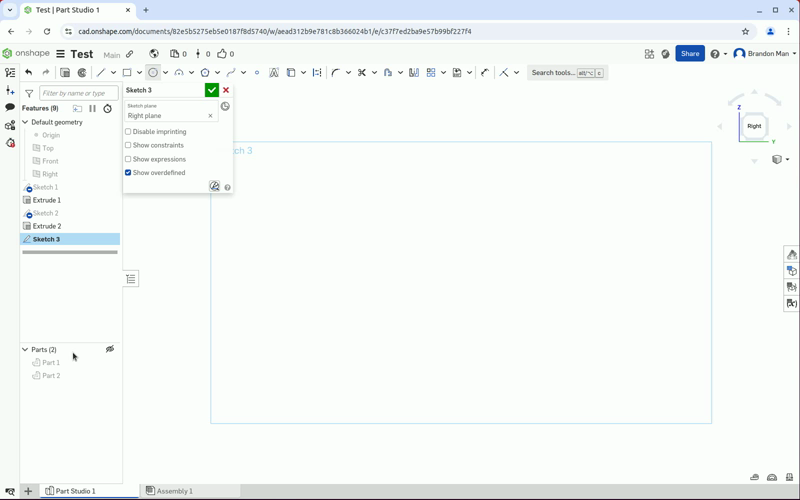
mouse_move(460, 282)
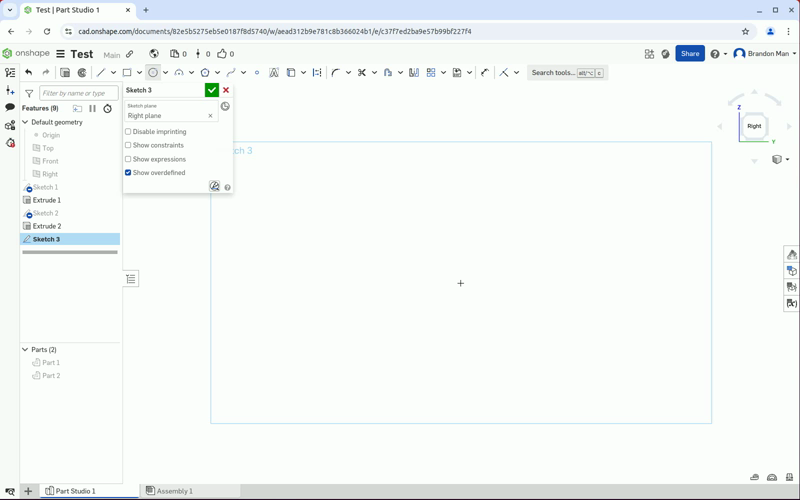
click(460, 282)
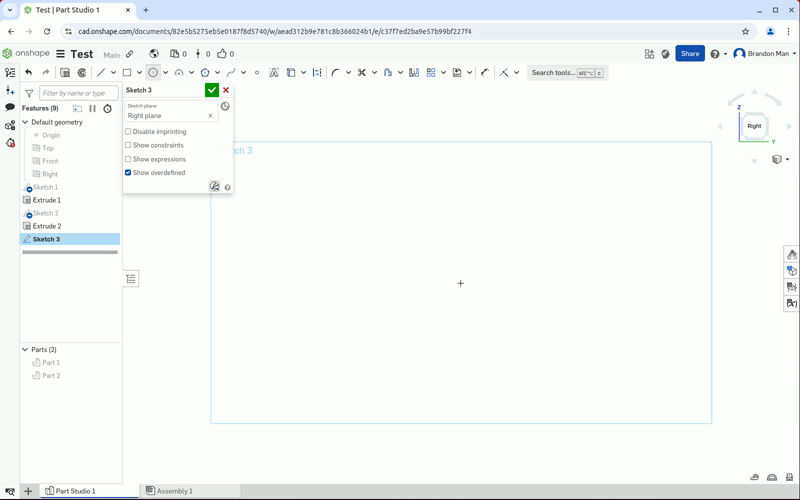
key_up(shift)
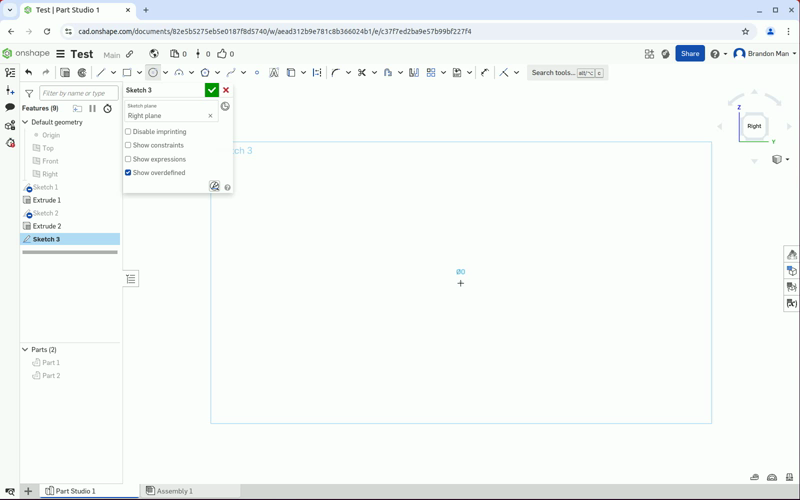
mouse_move(472, 282)
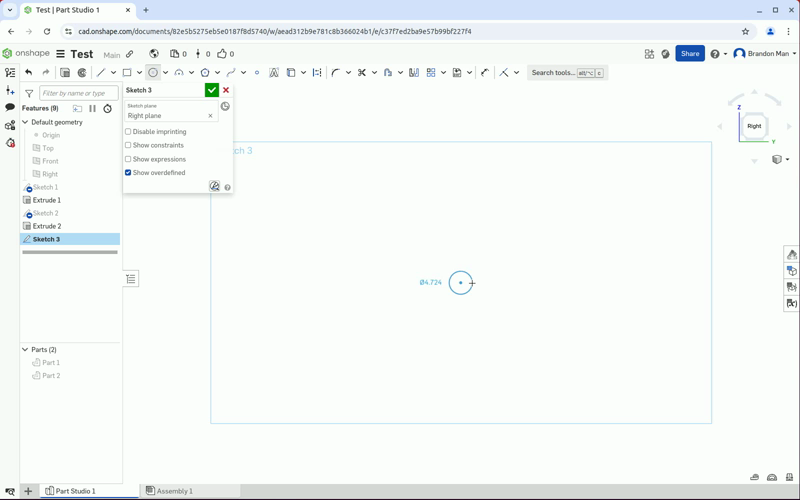
click(472, 282)
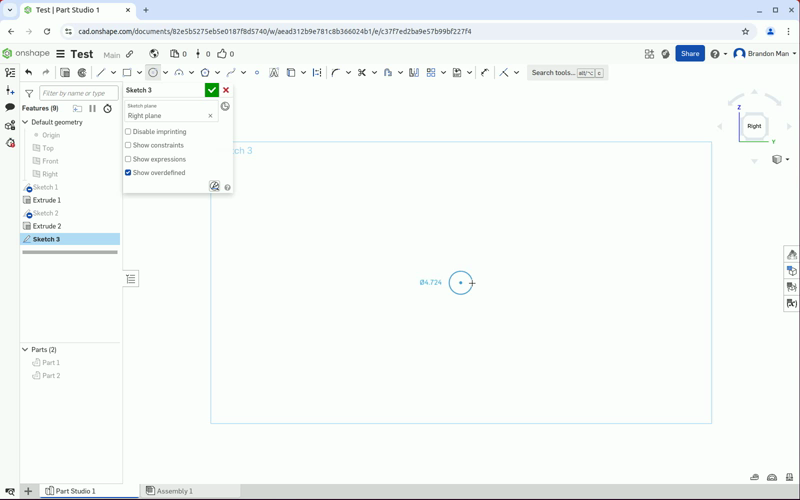
key(esc)
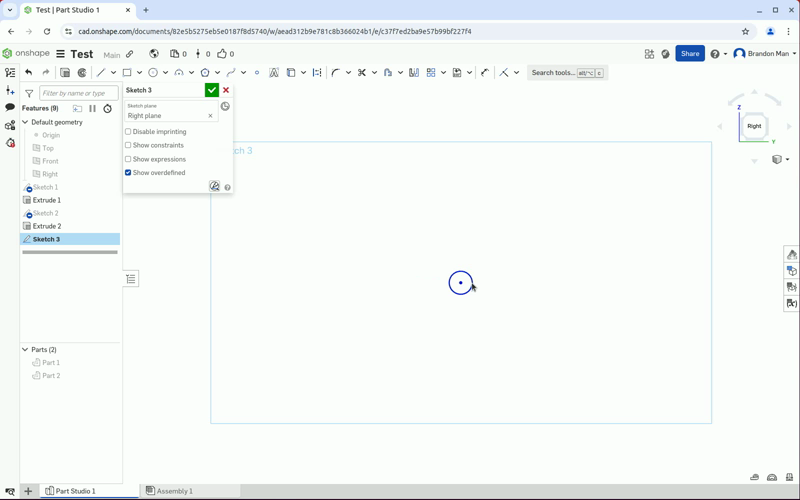
mouse_move(454, 280)
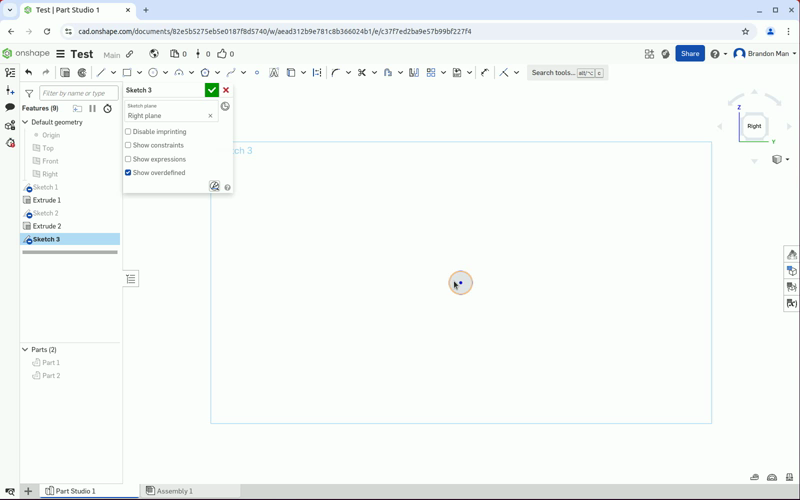
scroll(6)
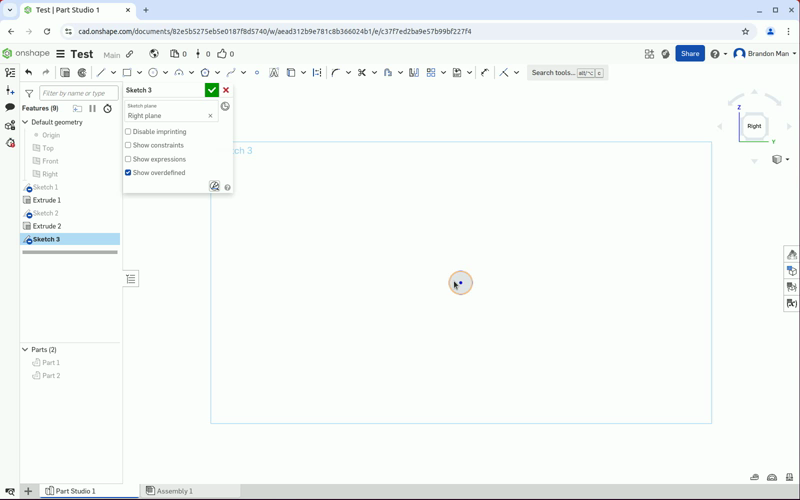
scroll(6)
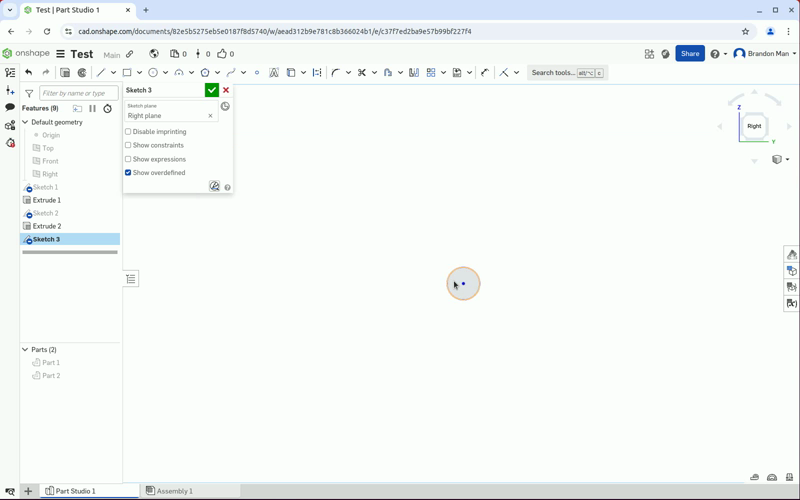
scroll(6)
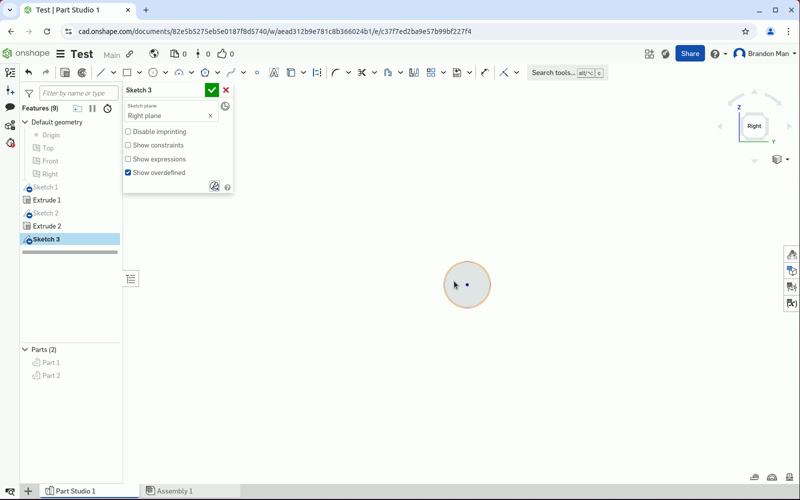
scroll(6)
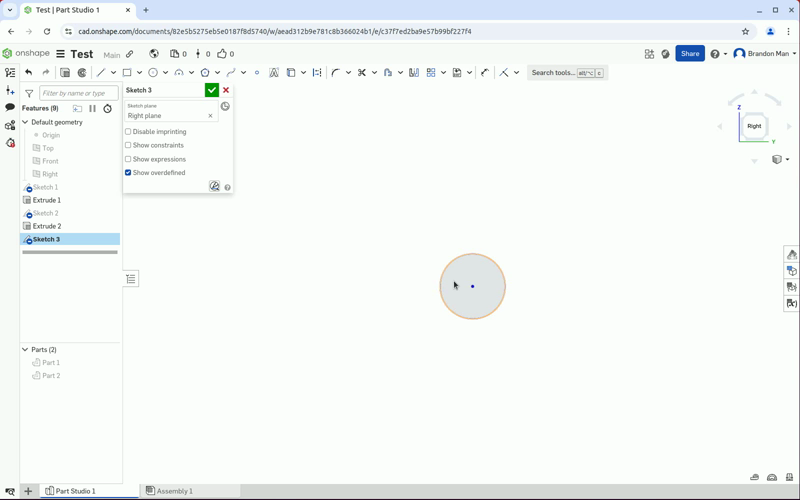
scroll(6)
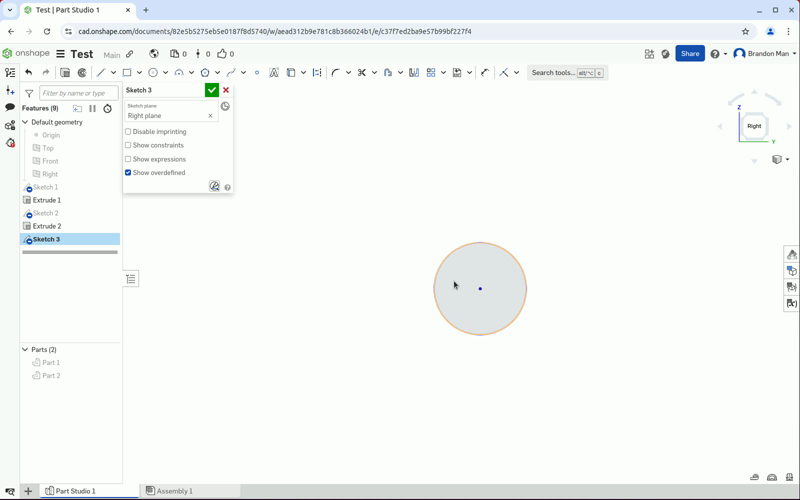
scroll(6)
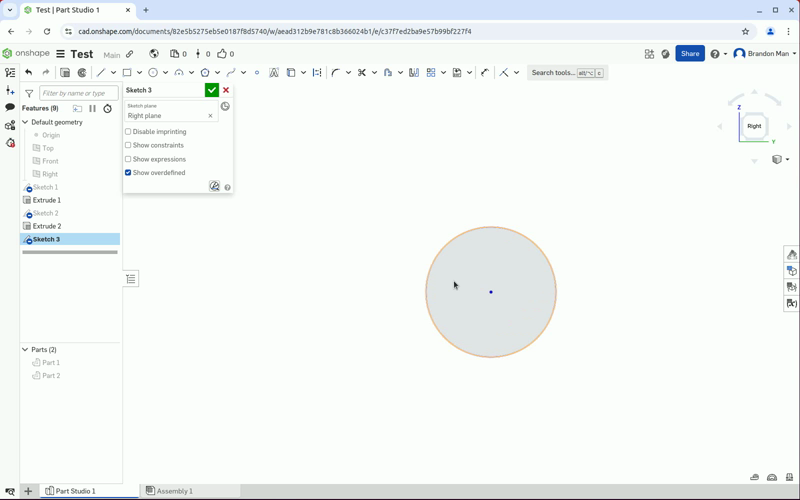
scroll(6)
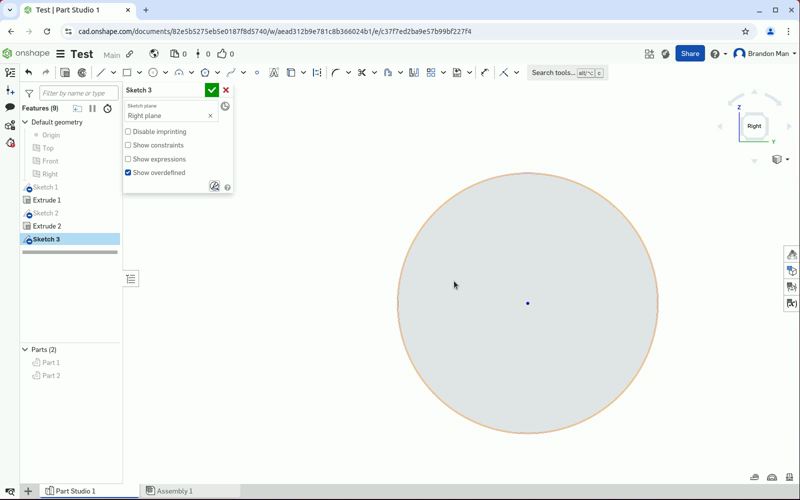
click(454, 280)
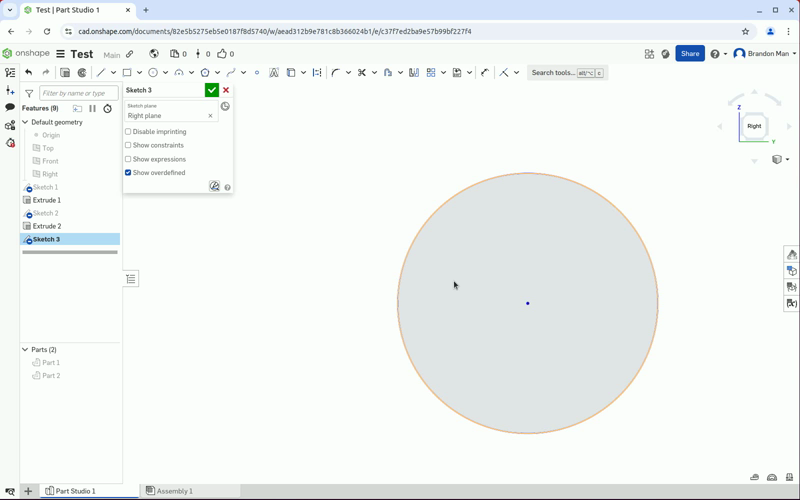
scroll(-6)
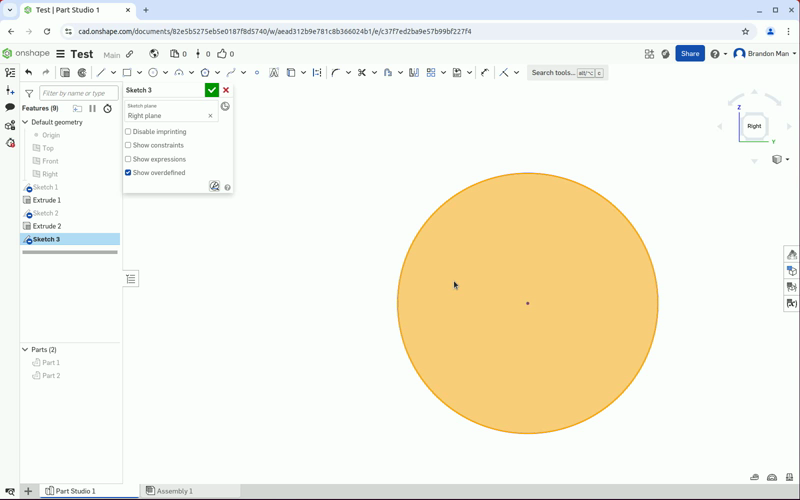
scroll(-6)
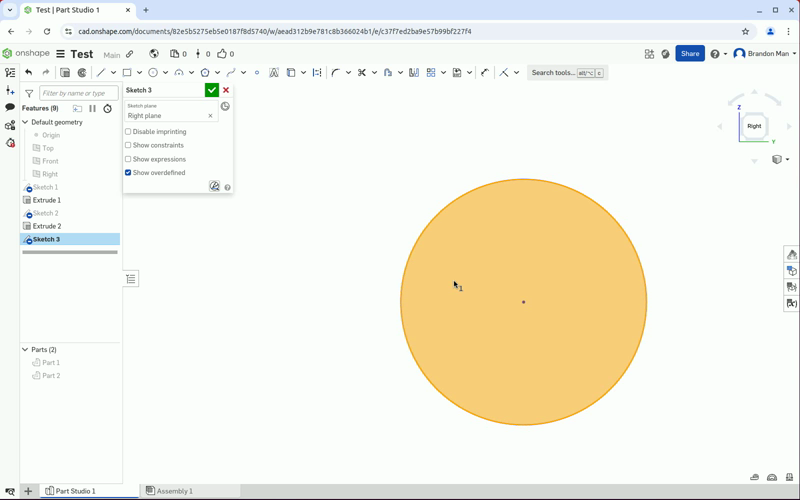
scroll(-6)
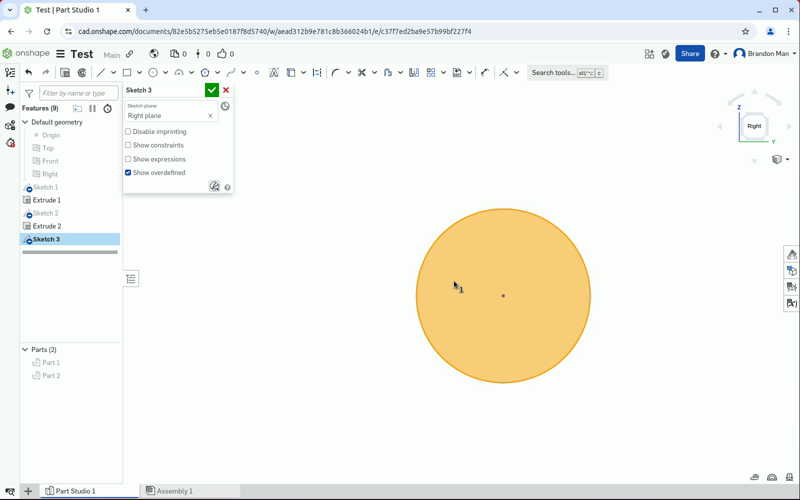
scroll(-6)
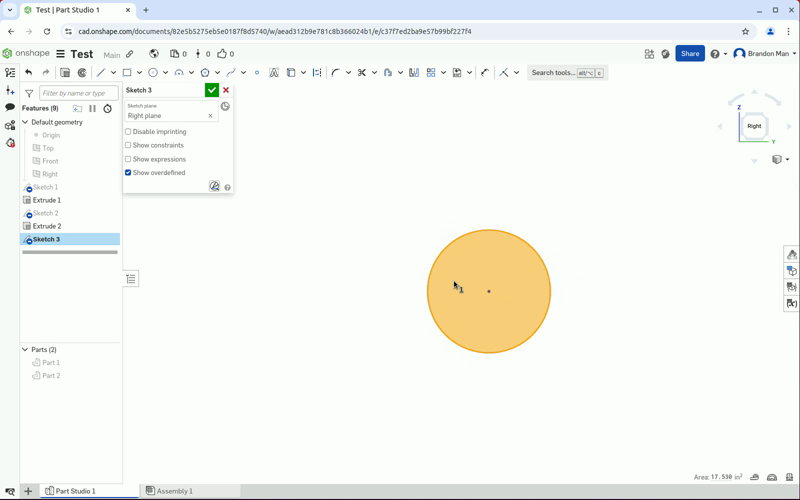
scroll(-6)
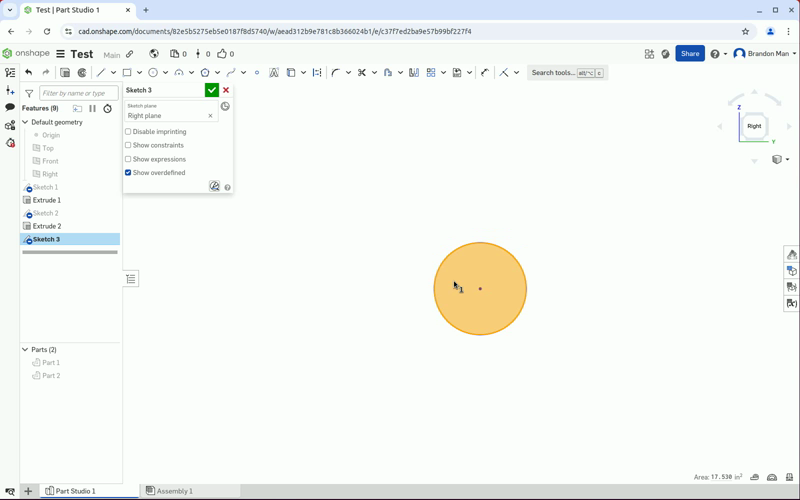
scroll(-6)
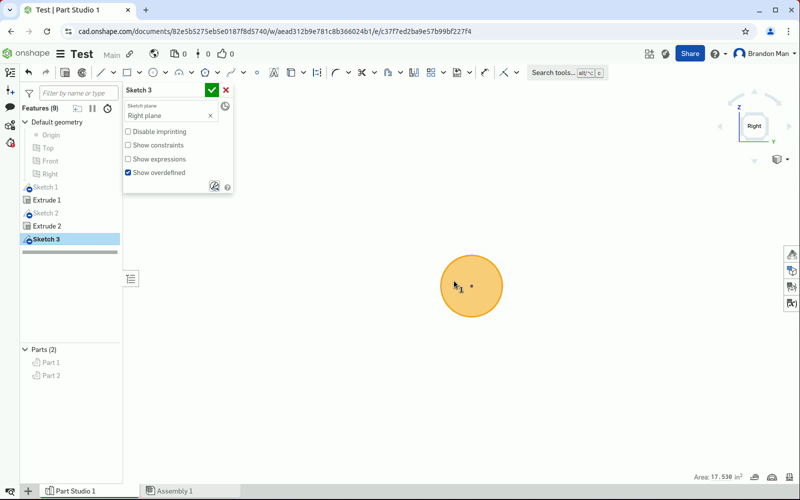
scroll(-6)
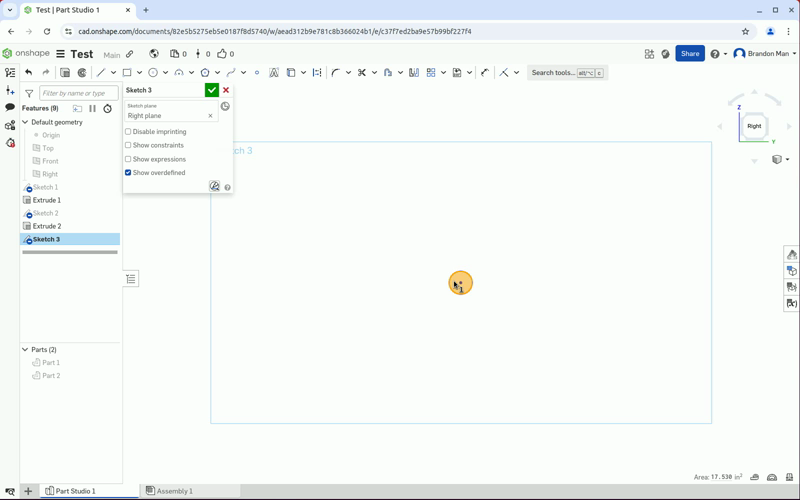
mouse_move(73, 352)
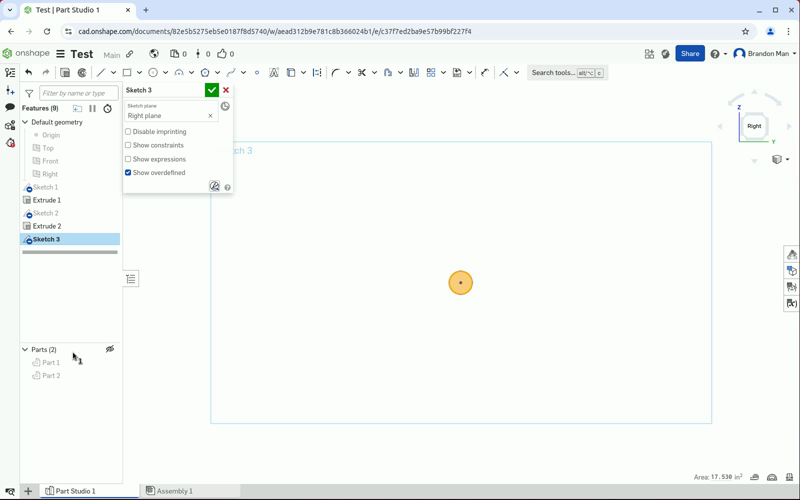
key(shift+y)
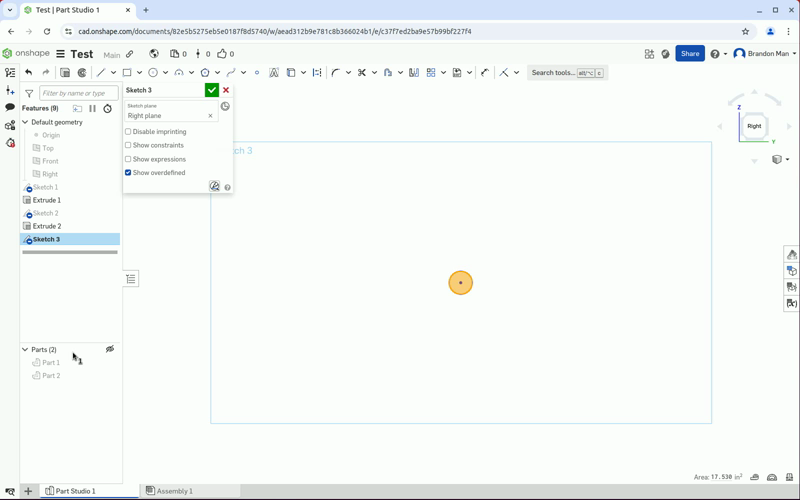
key(shift+e)
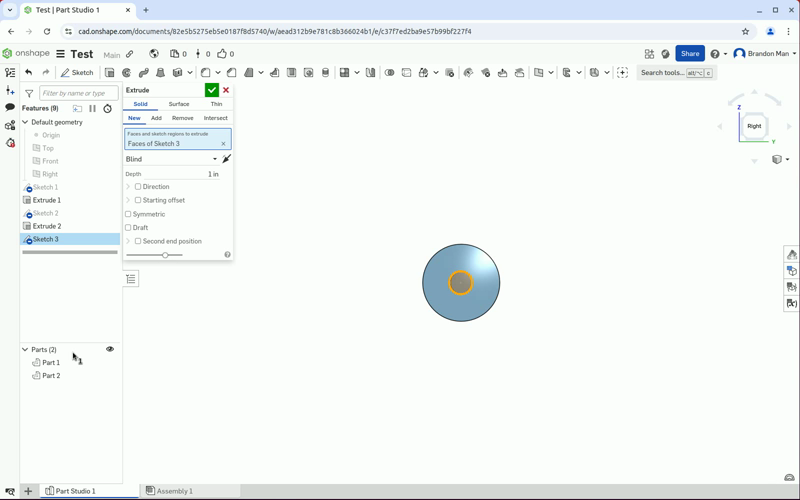
mouse_move(143, 106)
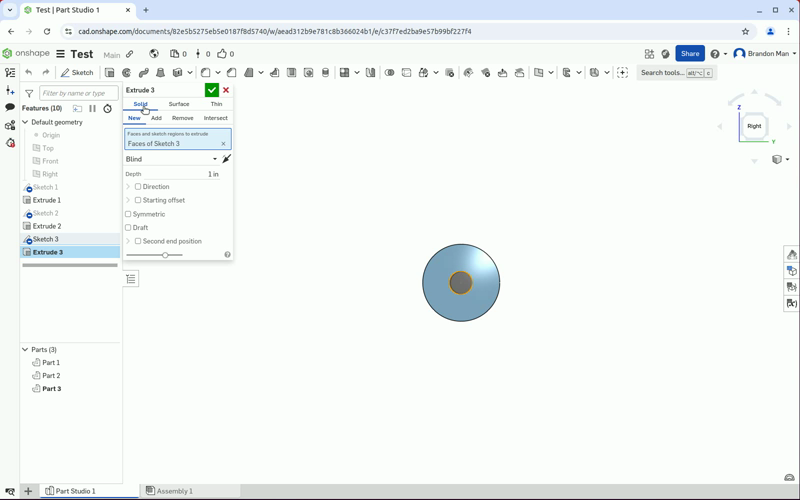
click(143, 106)
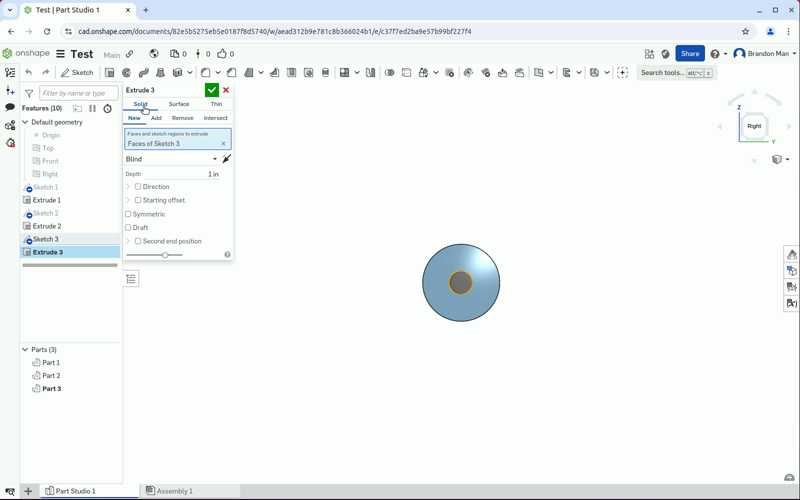
mouse_move(186, 120)
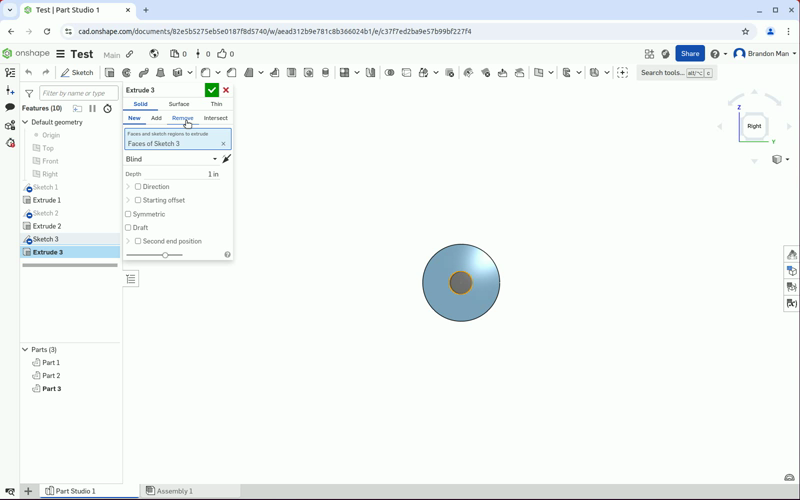
click(186, 120)
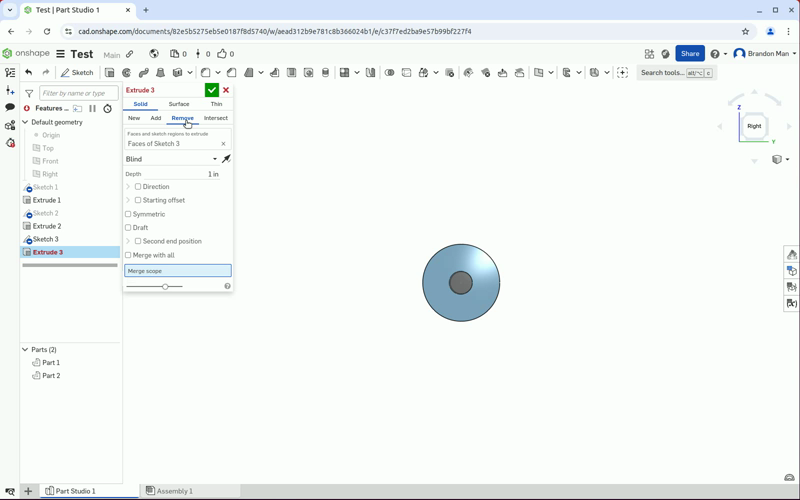
key(tab, 4)
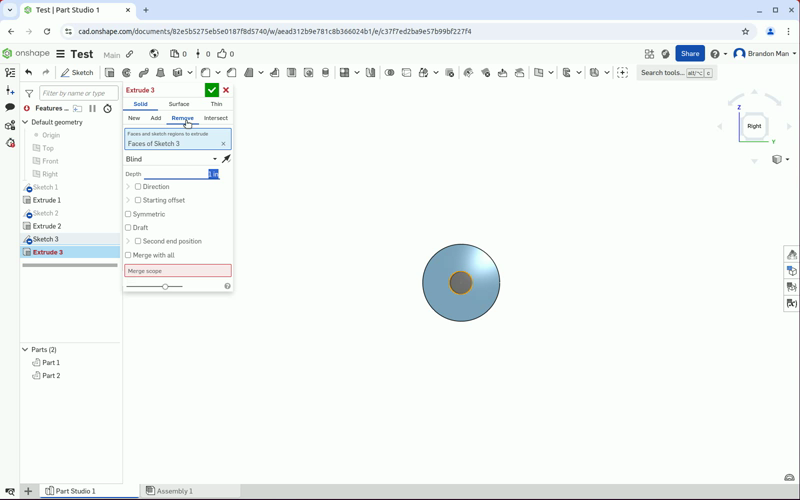
text(-15.405)
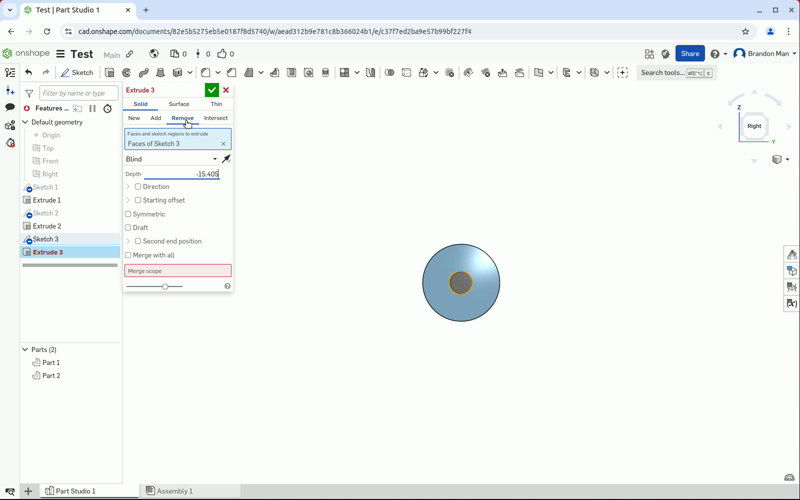
key(tab, 6)
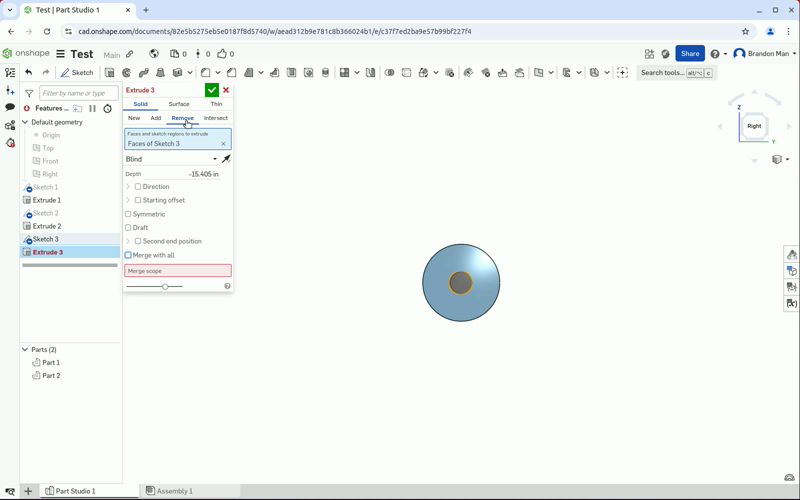
key(space)
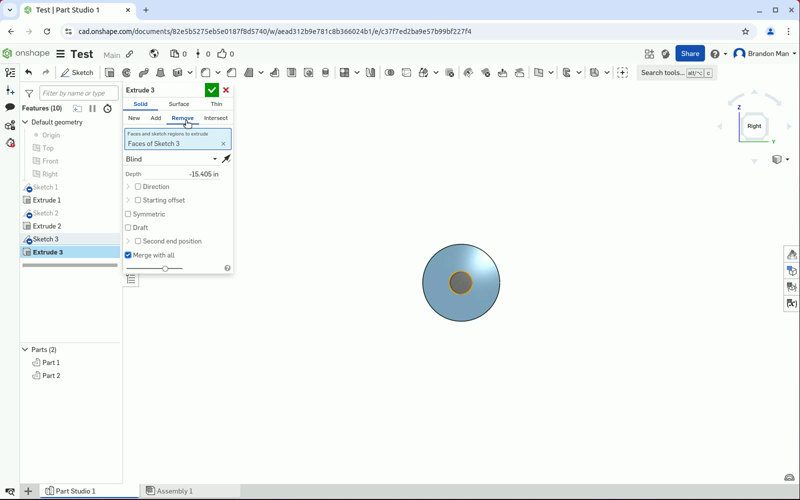
key(enter)
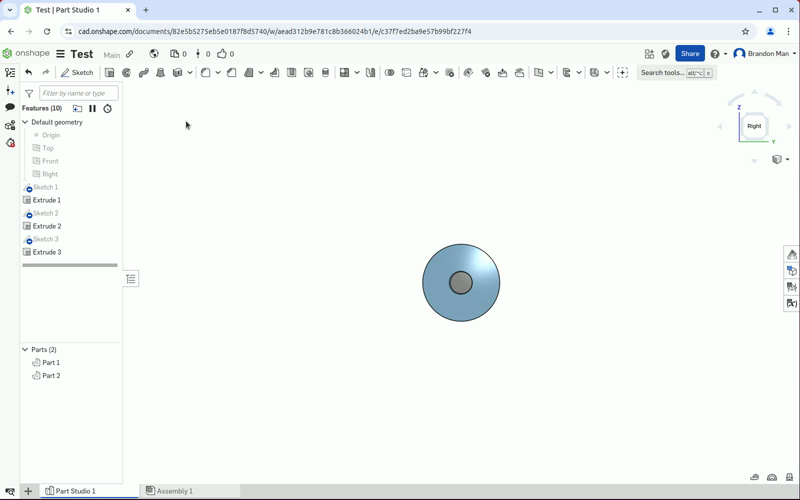
key(shift+h)
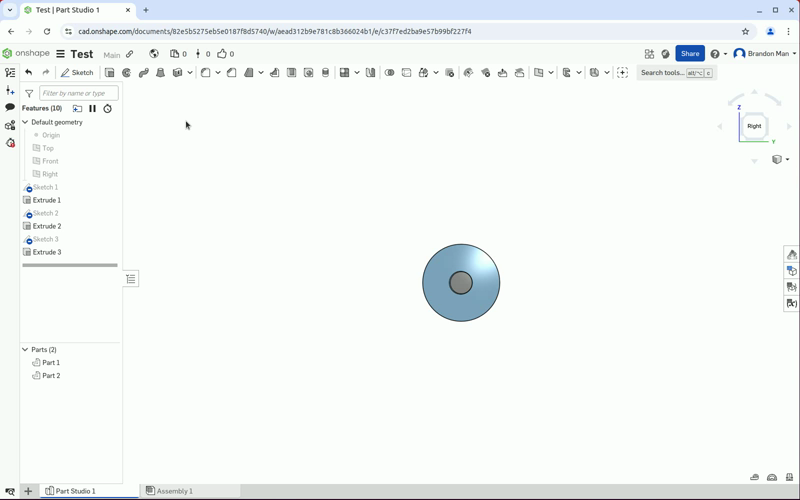
key(shift+h)
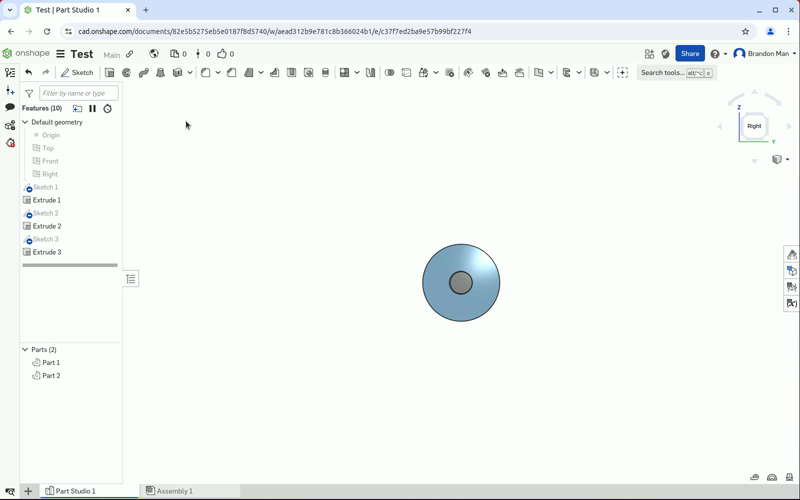
key(shift+7)
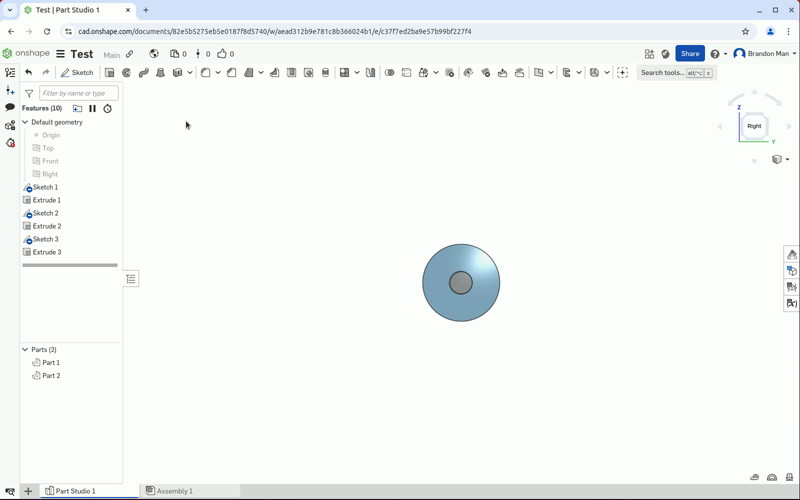
key(right, 2)
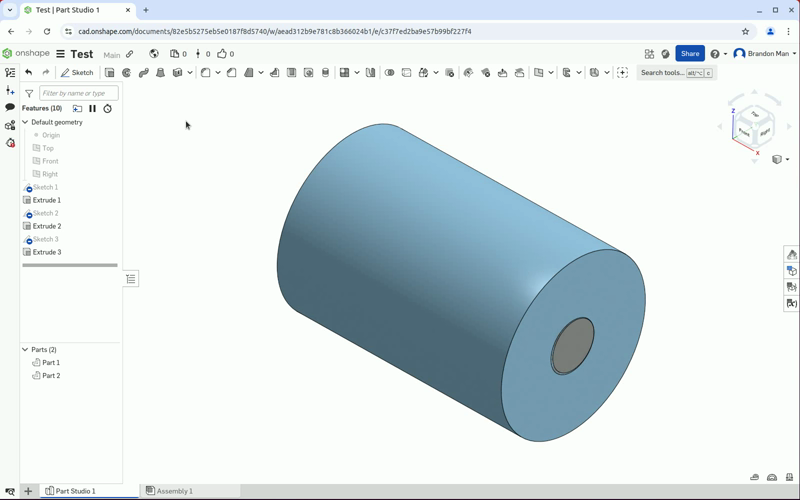
key(down, 2)
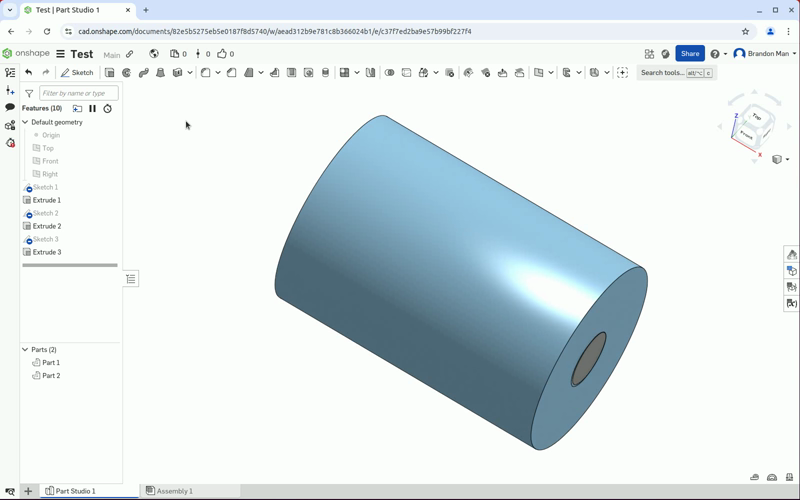
key(up, 2)
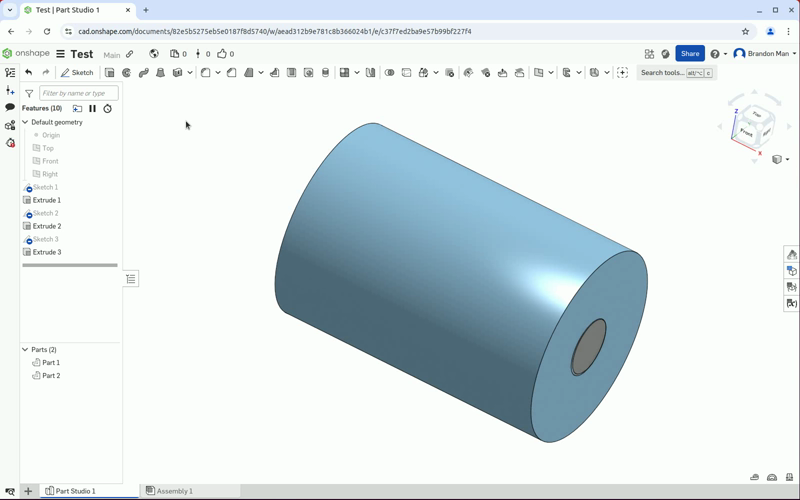
key(left, 2)
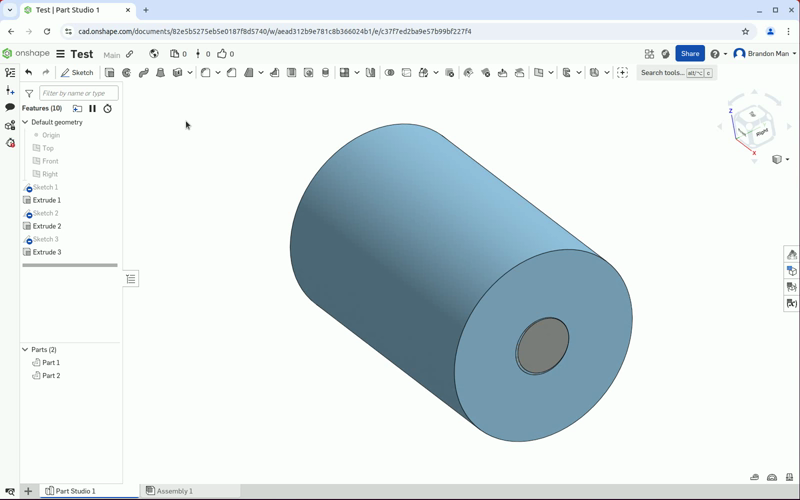
mouse_move(73, 189)
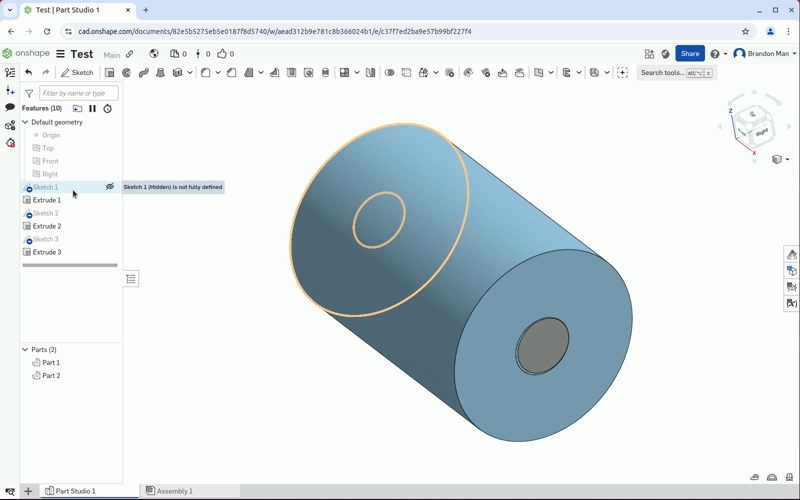
click(73, 189)